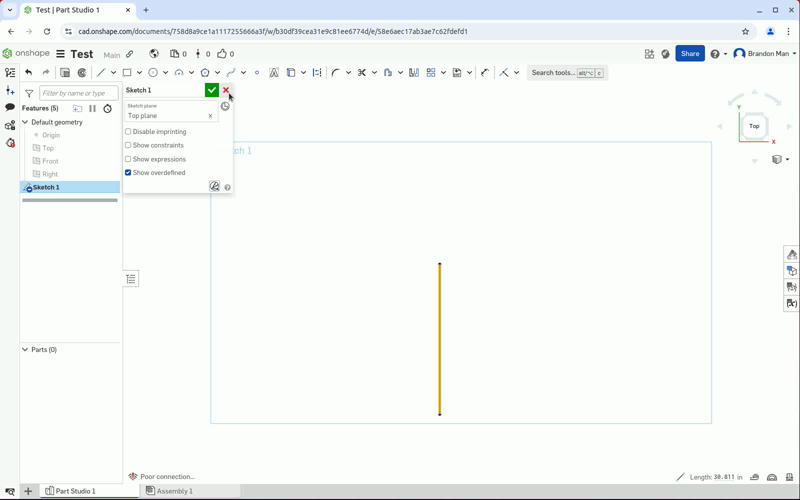
key(shift+h)
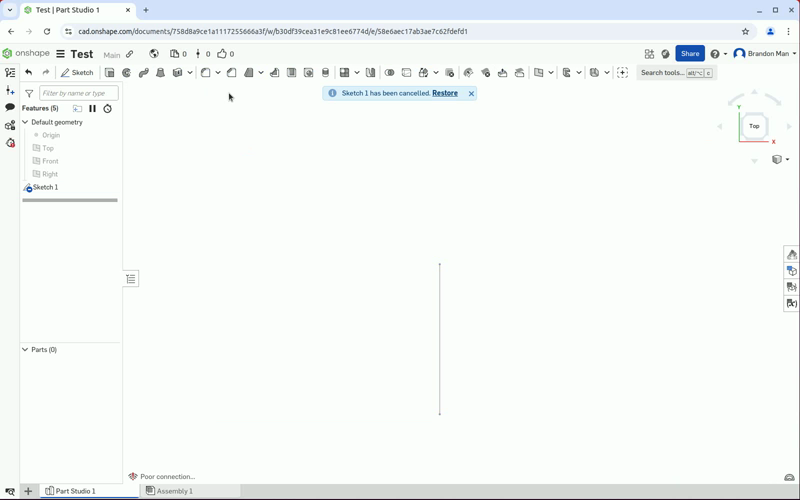
key(shift+s)
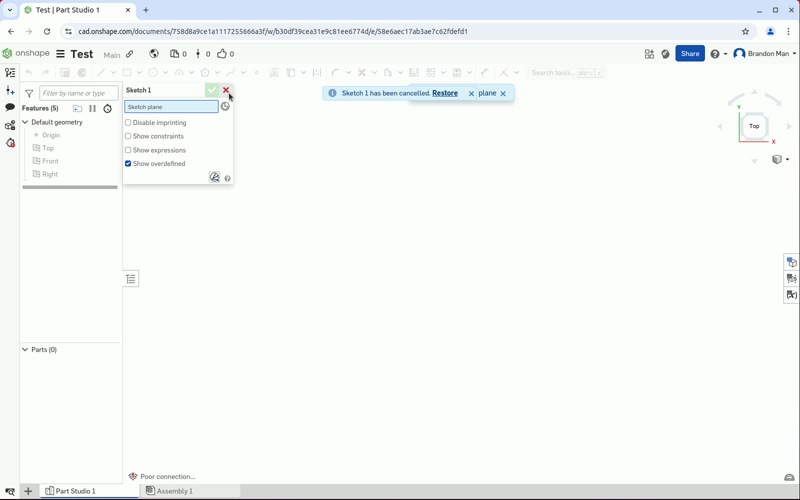
mouse_move(73, 150)
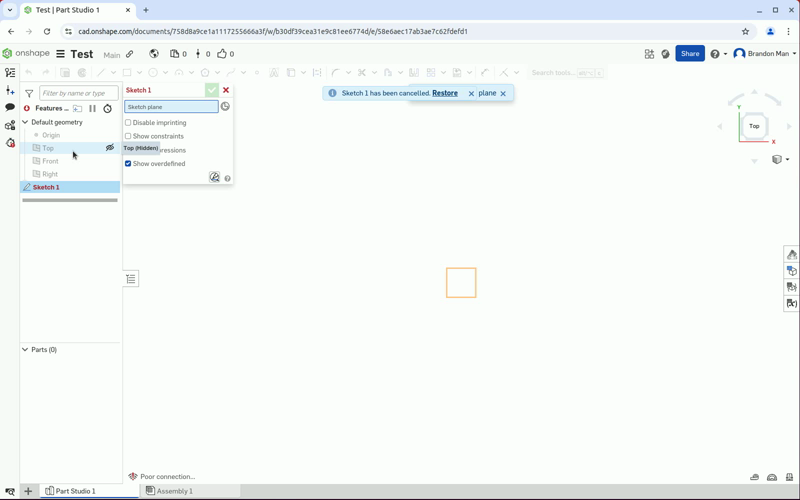
click(73, 150)
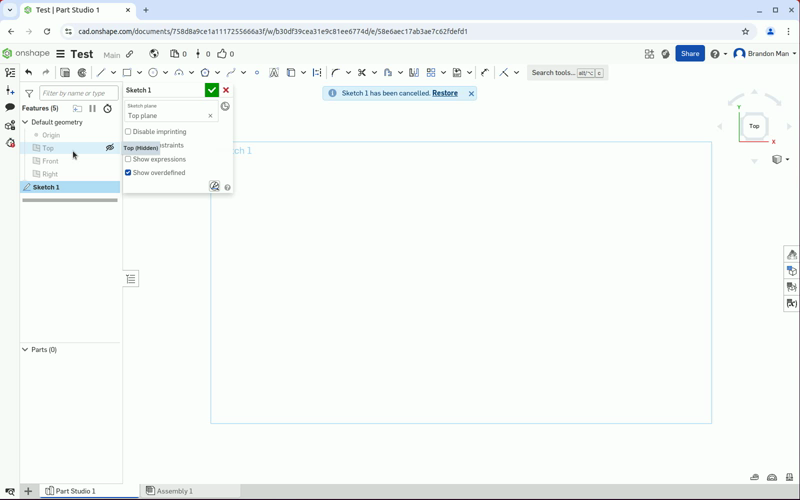
mouse_move(73, 352)
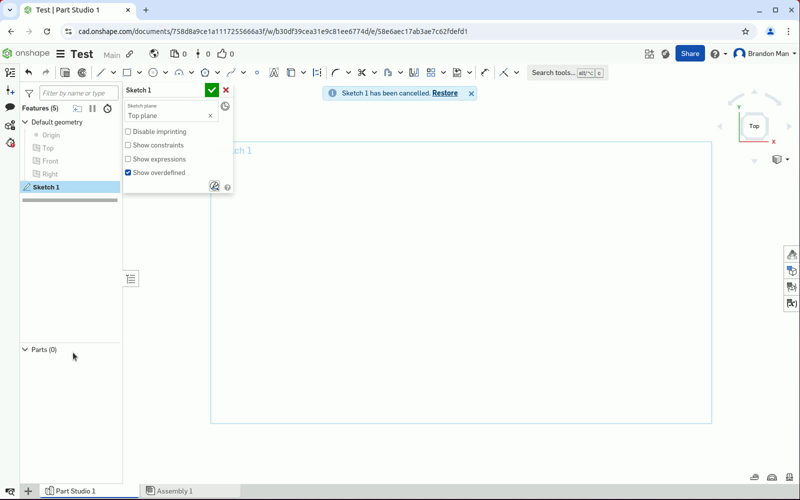
key(y)
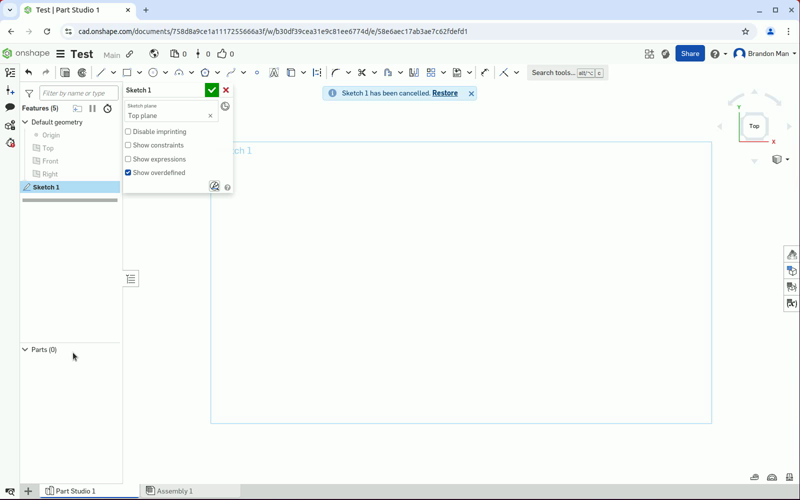
key(l)
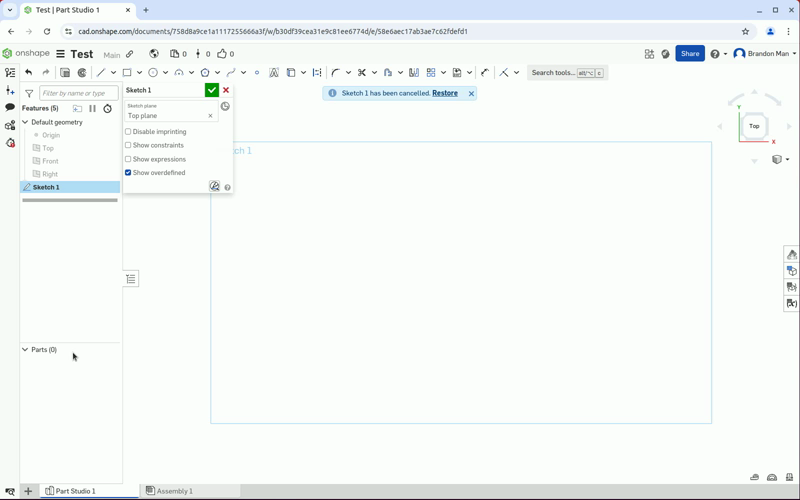
key_down(shift)
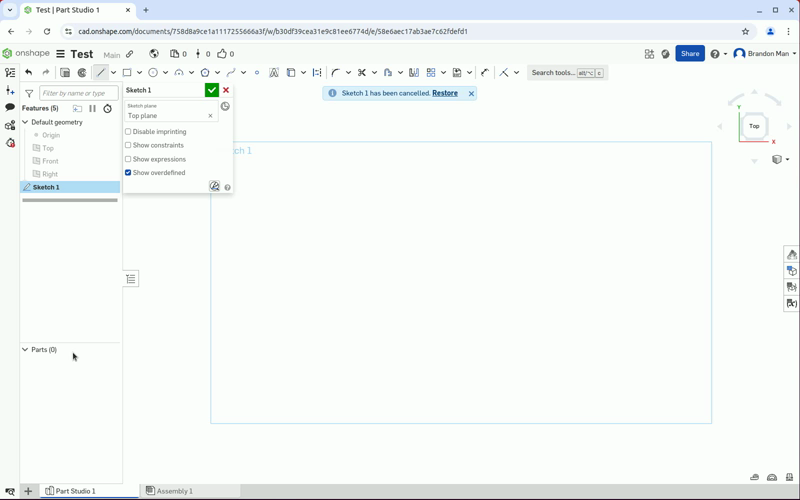
mouse_move(409, 328)
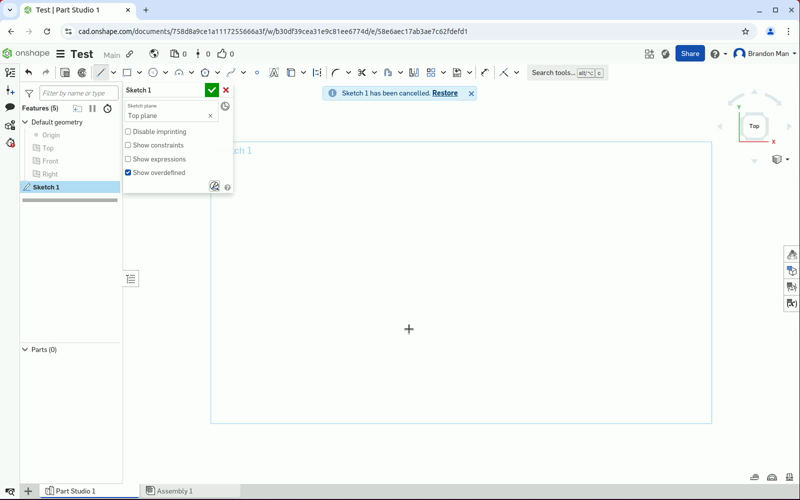
click(409, 328)
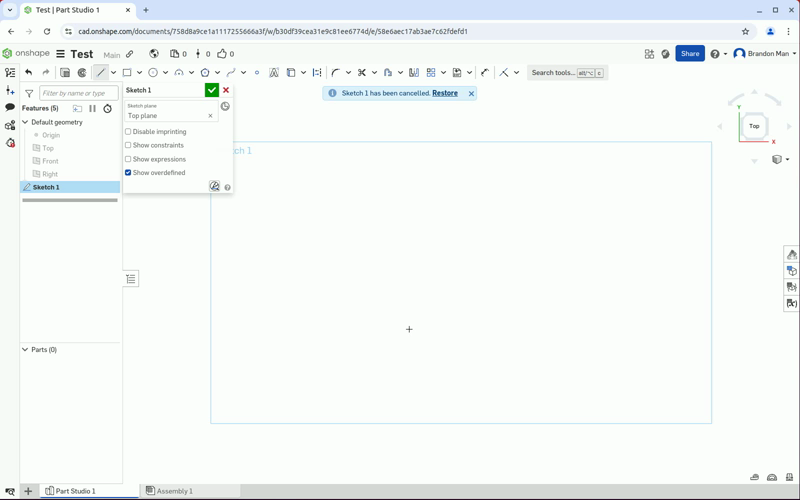
key_up(shift)
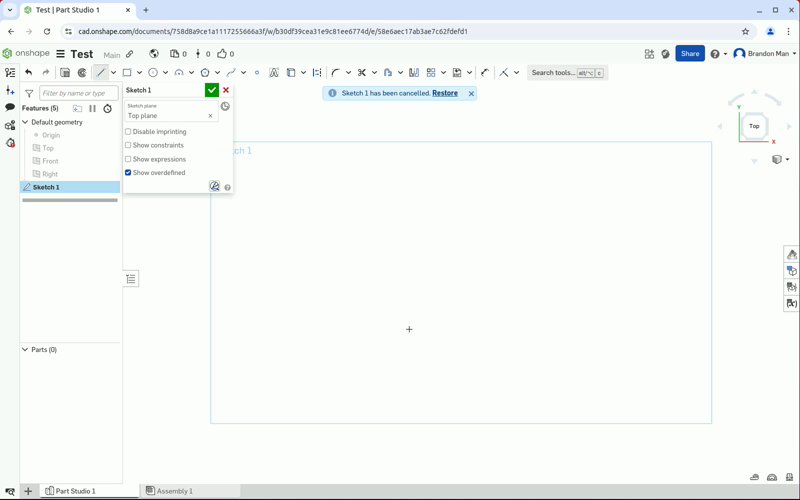
key_down(shift)
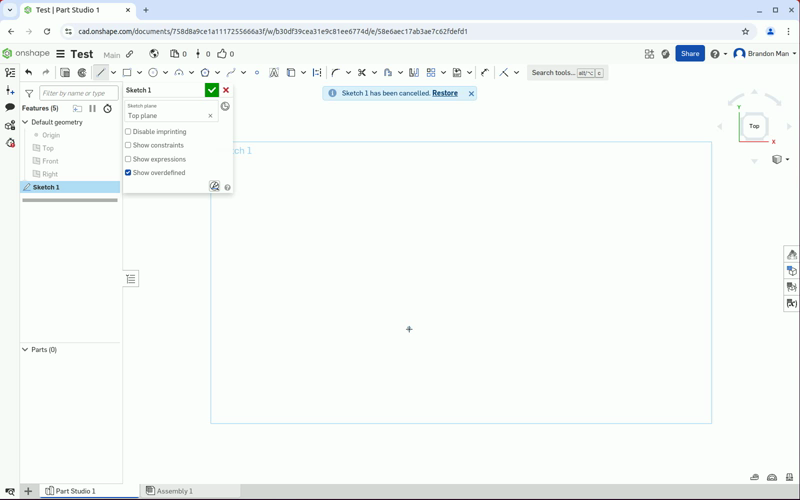
mouse_move(511, 328)
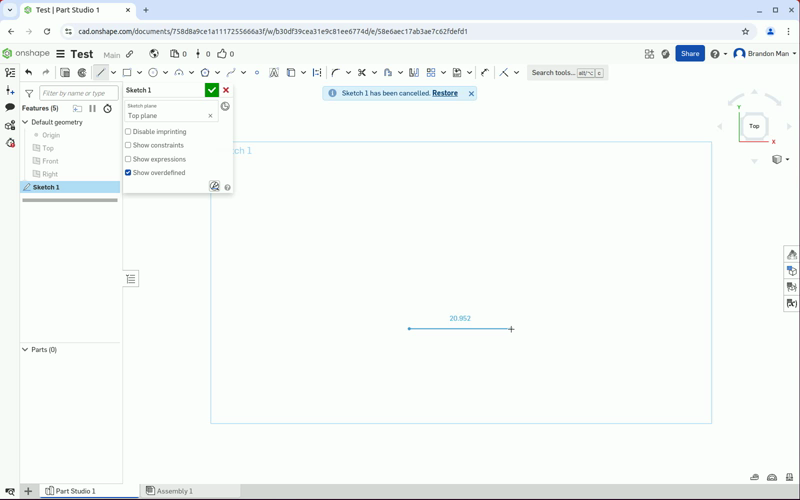
click(511, 328)
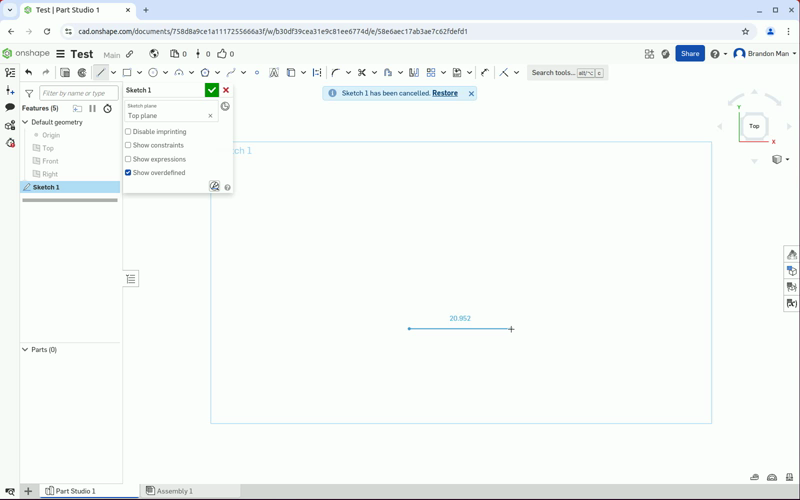
key_up(shift)
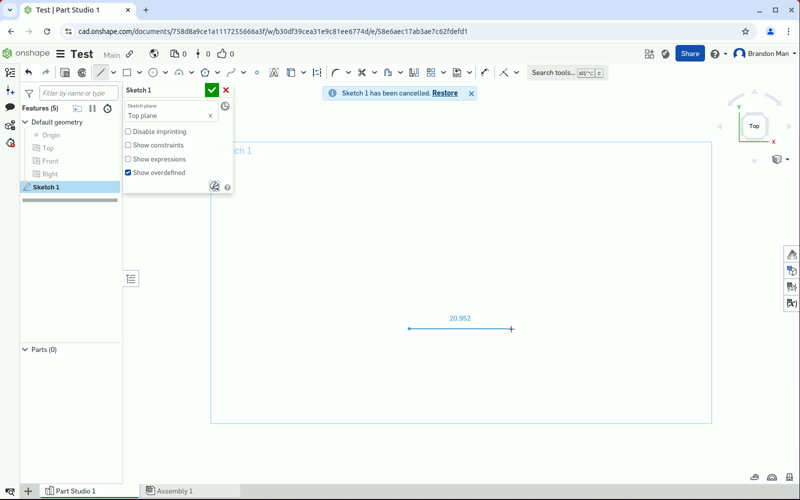
key_down(shift)
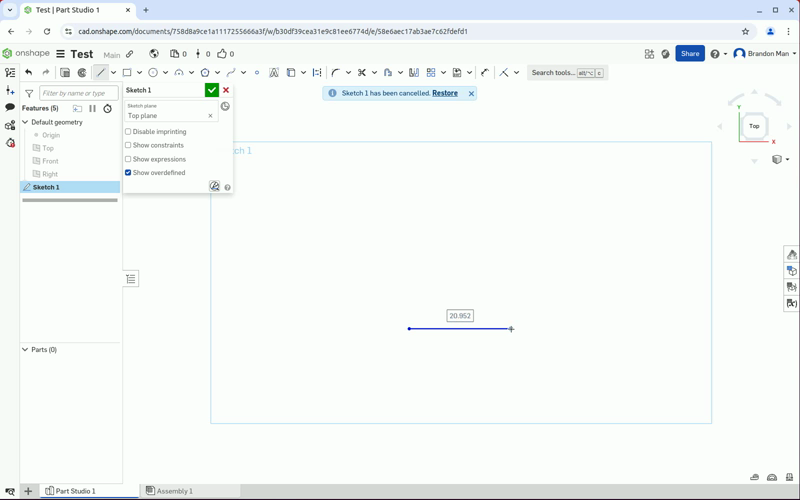
mouse_move(511, 236)
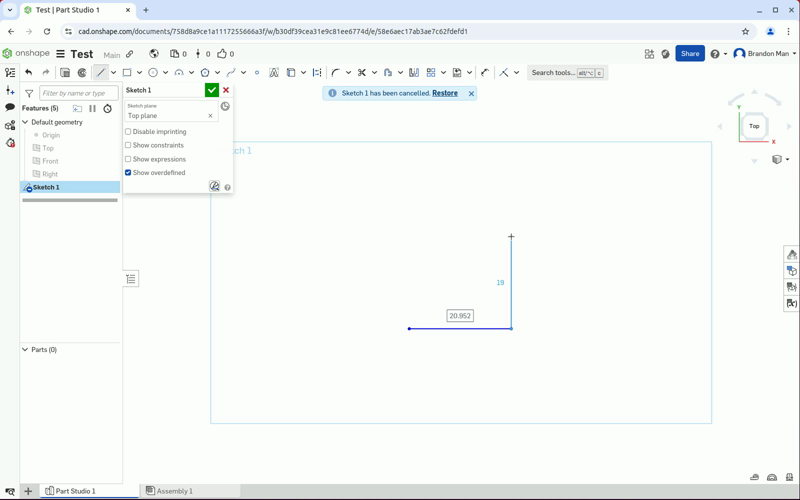
click(511, 236)
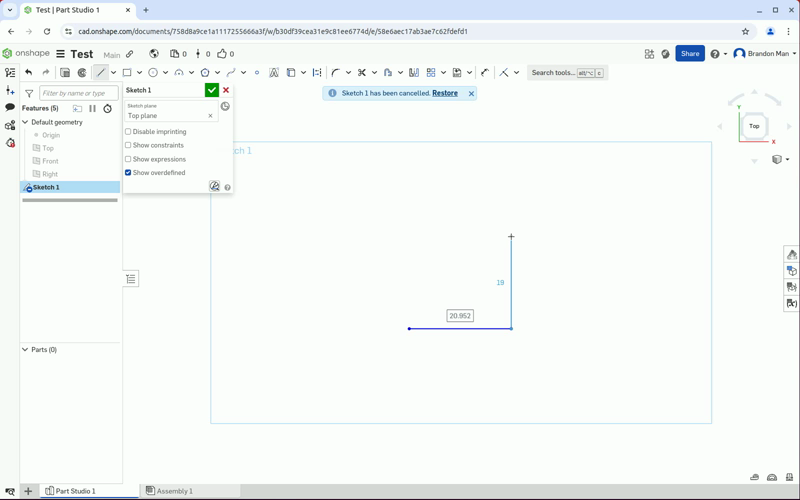
key_up(shift)
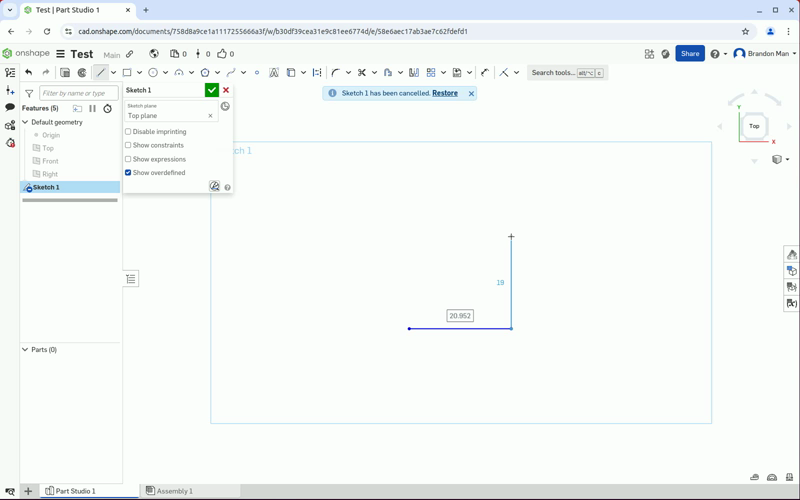
key_down(shift)
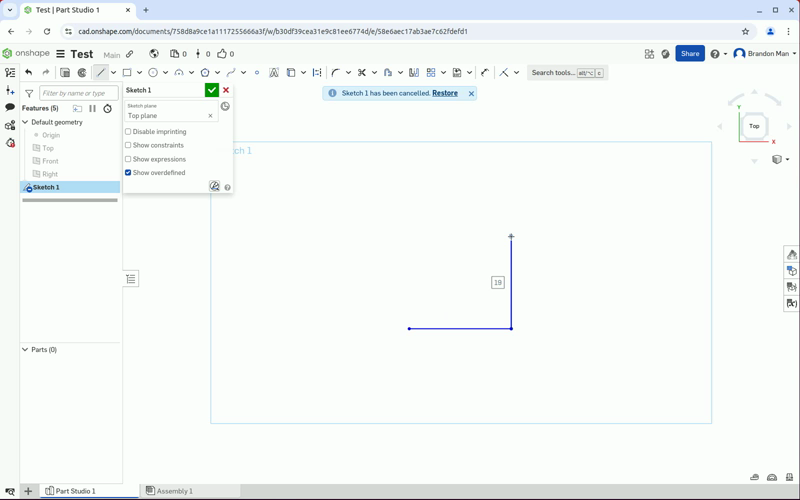
mouse_move(541, 236)
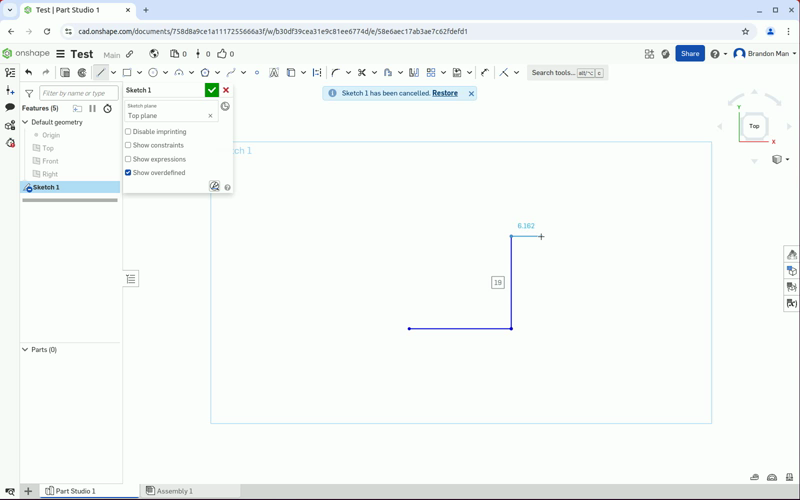
mouse_move(487, 236)
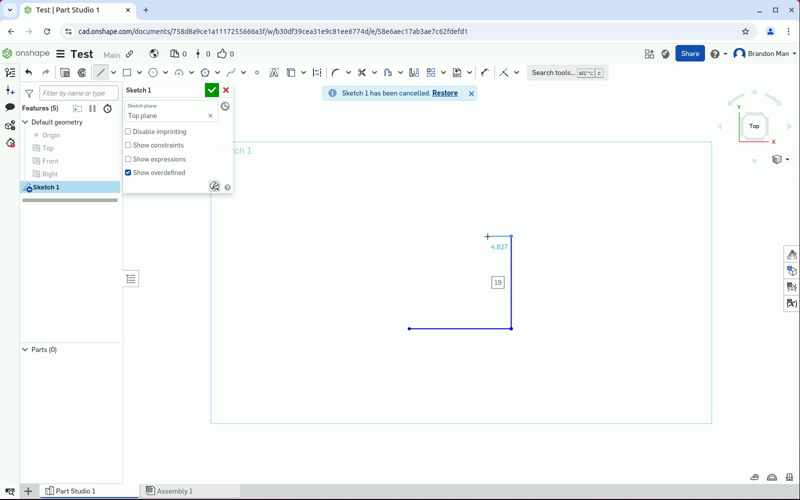
click(487, 236)
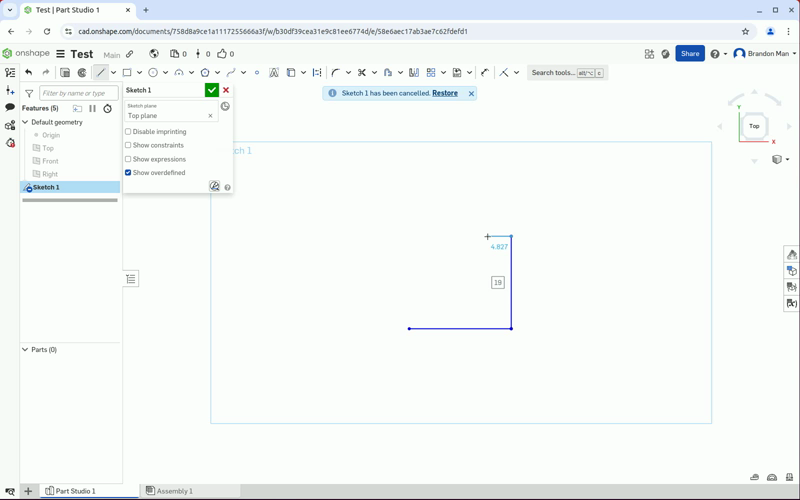
key_up(shift)
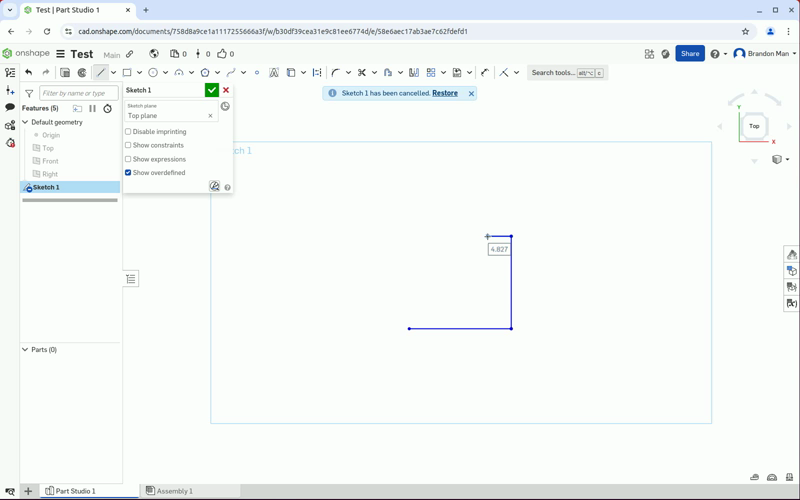
key_down(shift)
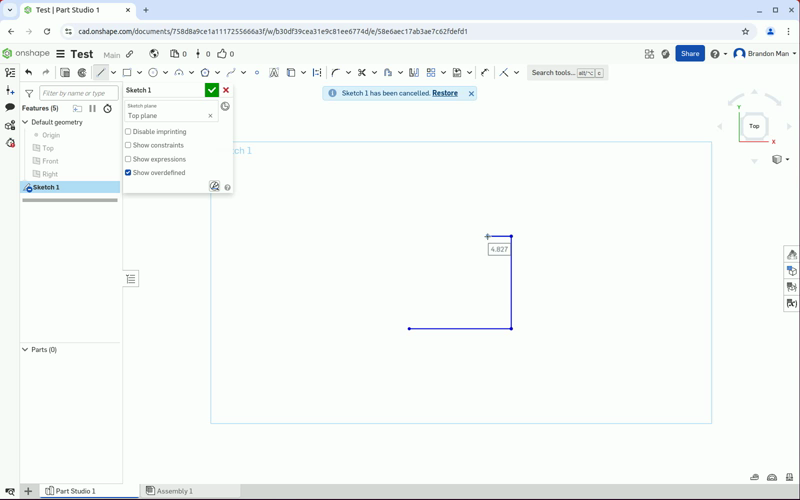
mouse_move(517, 236)
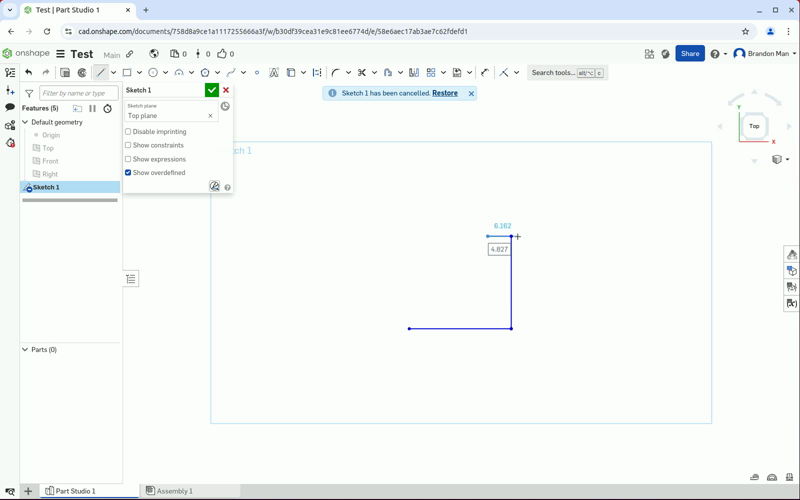
mouse_move(487, 244)
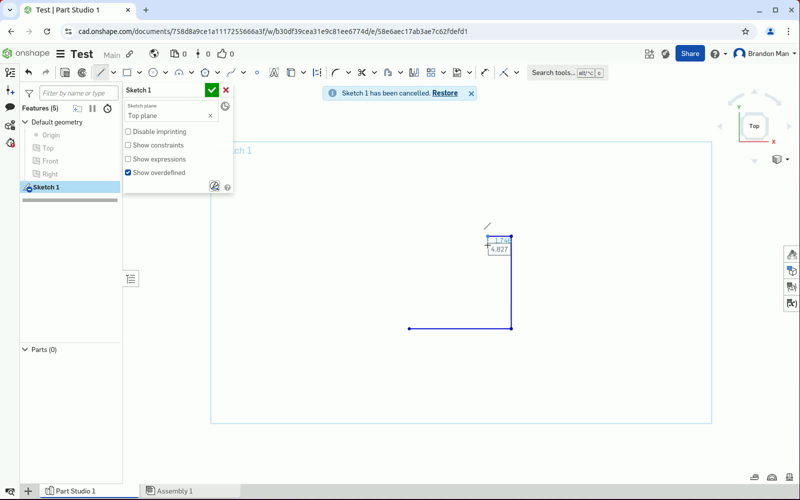
click(487, 244)
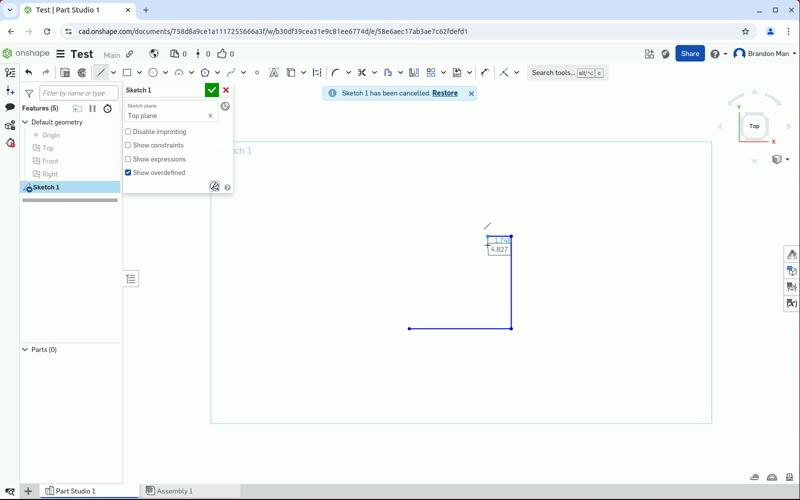
key_up(shift)
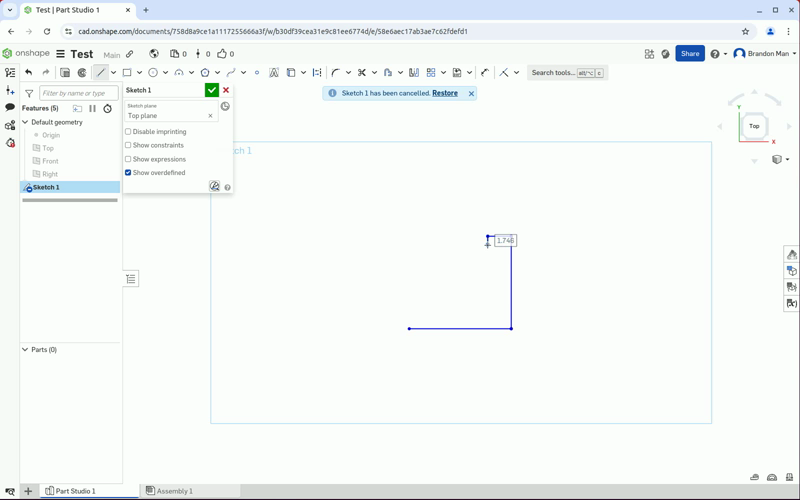
key_down(shift)
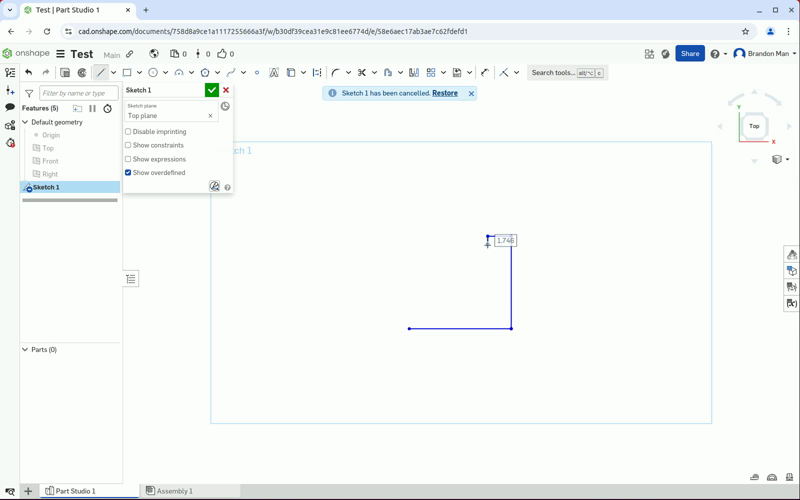
mouse_move(517, 244)
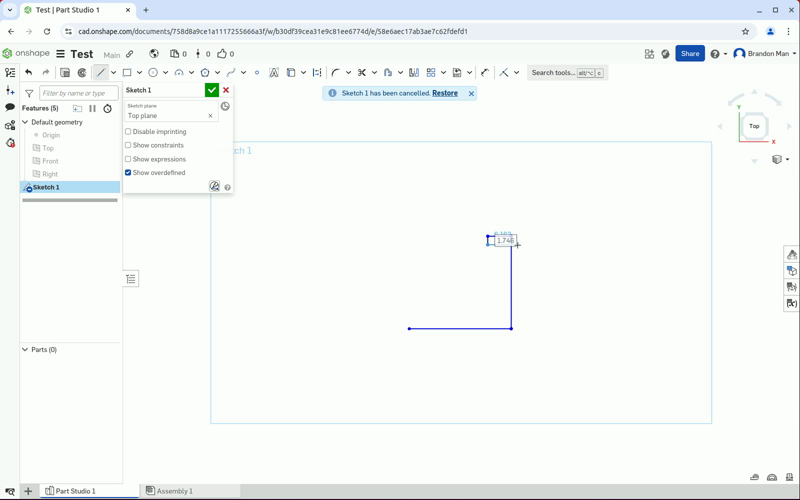
mouse_move(503, 244)
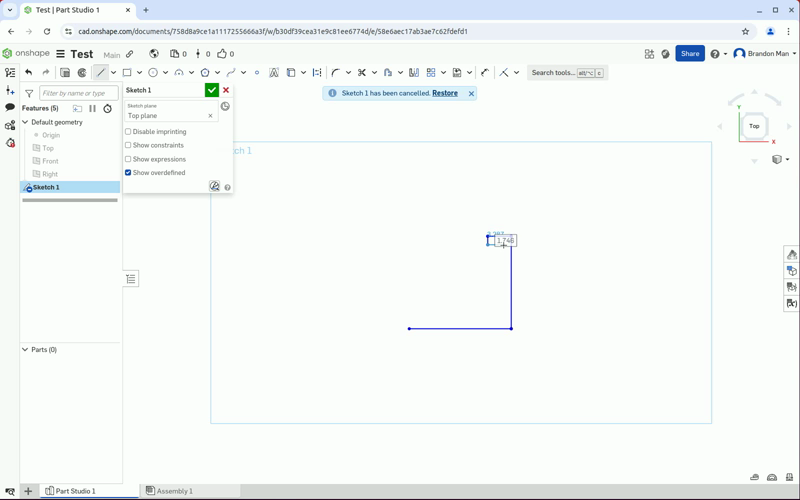
click(503, 244)
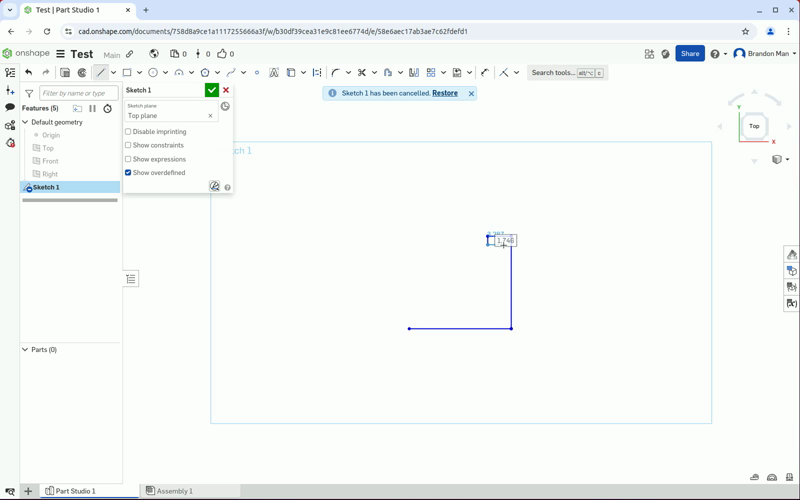
key_up(shift)
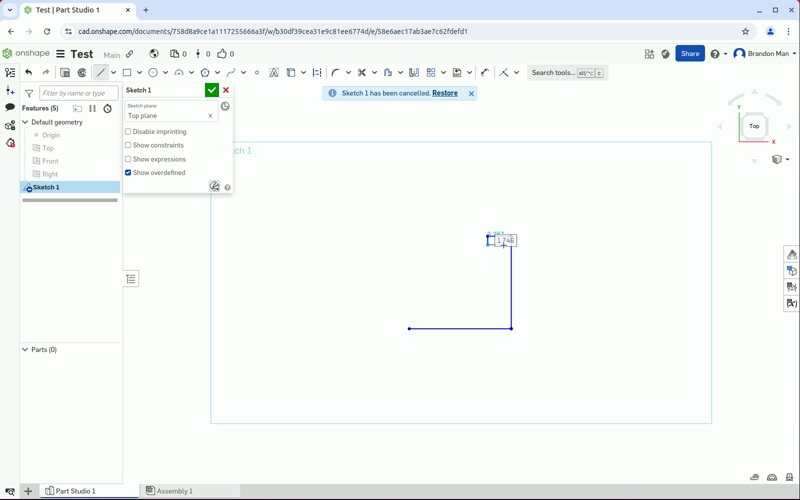
key_down(shift)
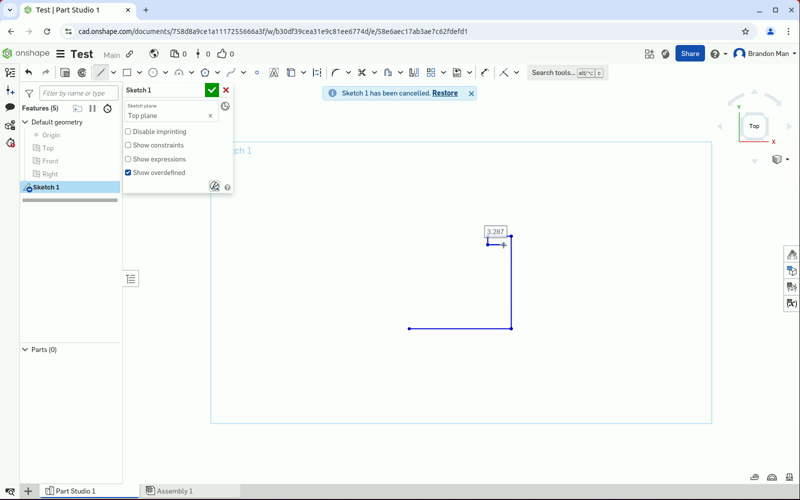
mouse_move(503, 321)
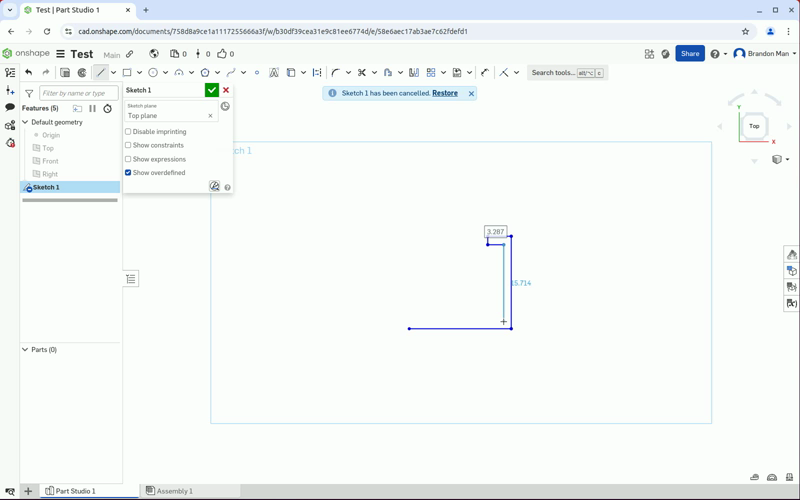
click(503, 321)
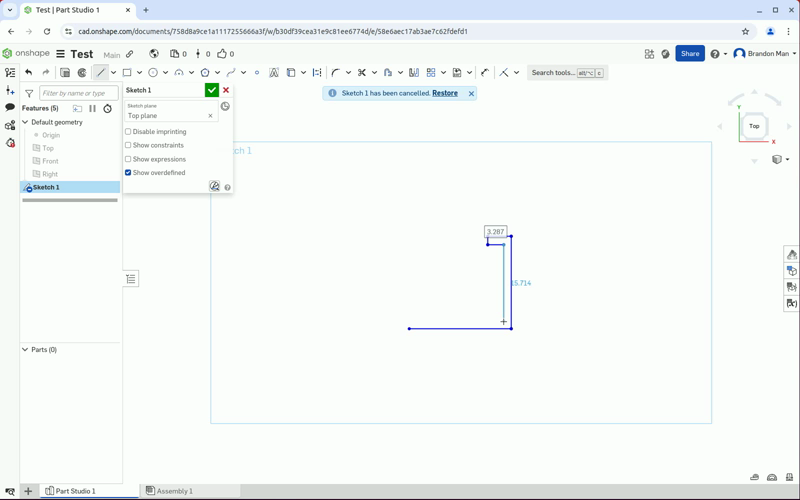
key_up(shift)
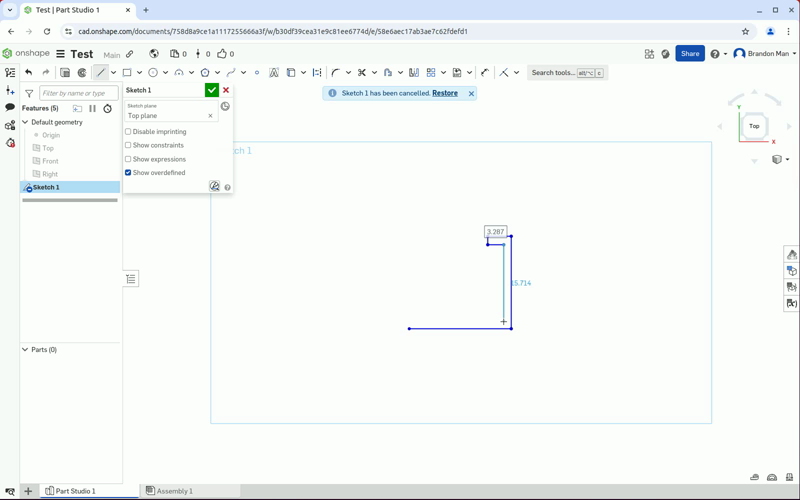
key_down(shift)
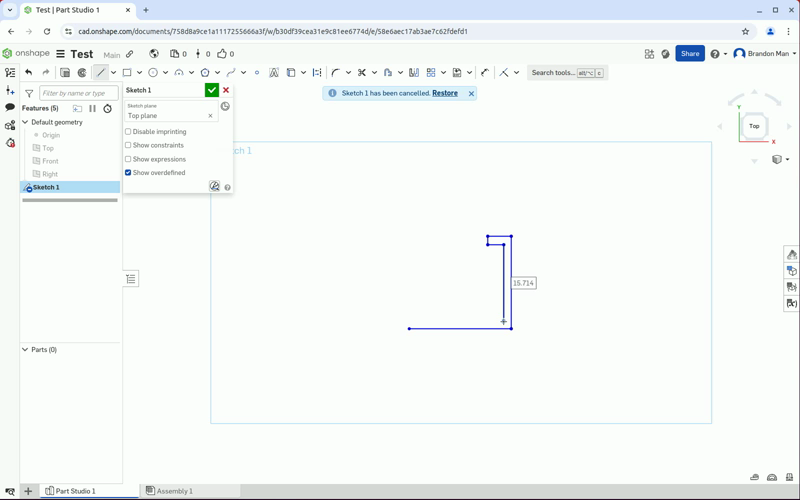
mouse_move(416, 321)
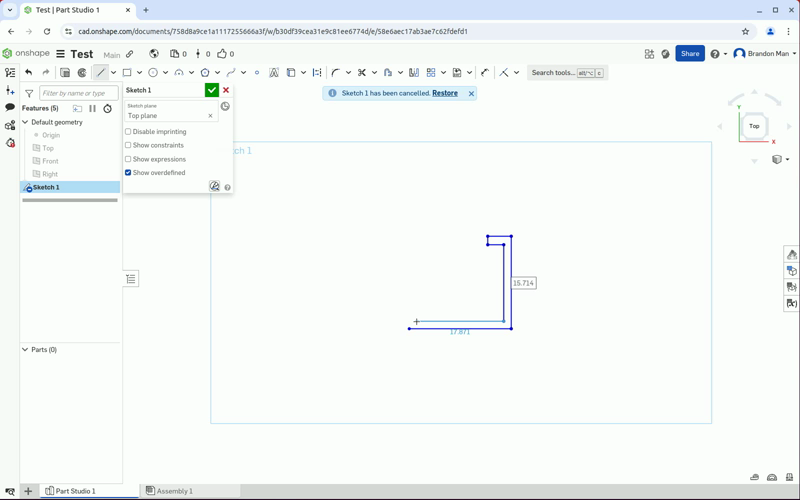
click(416, 321)
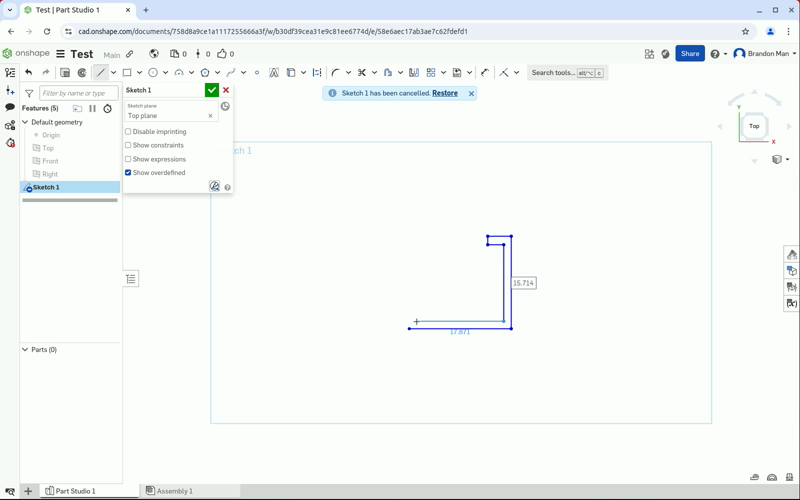
key_up(shift)
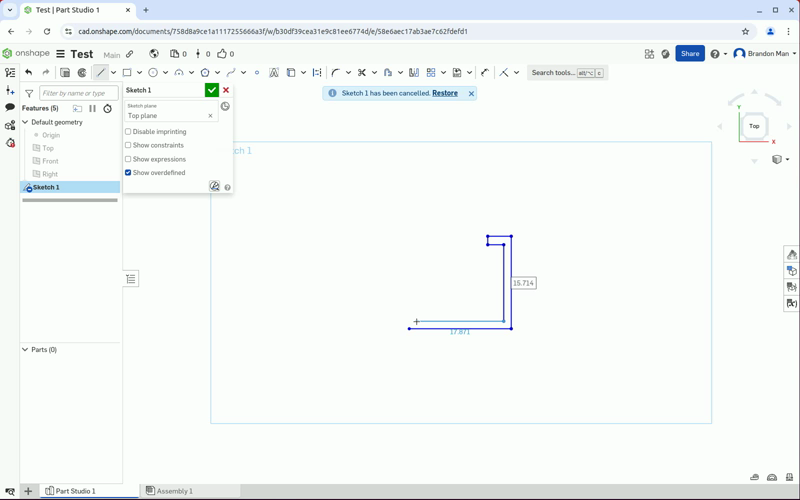
key_down(shift)
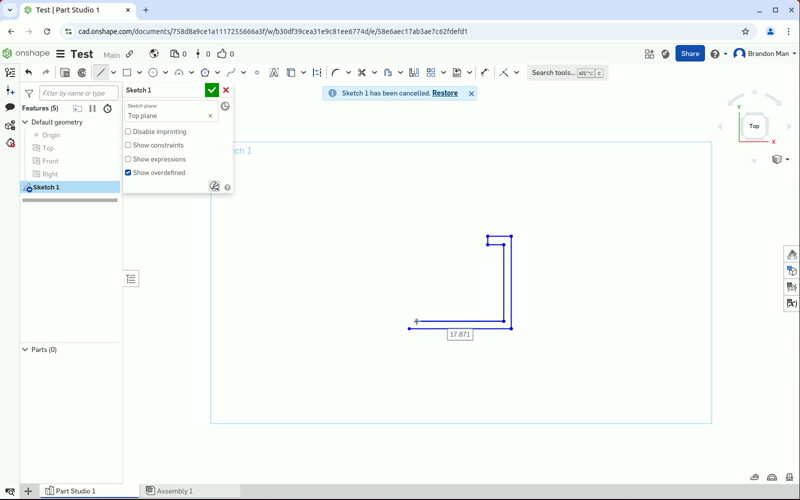
mouse_move(416, 244)
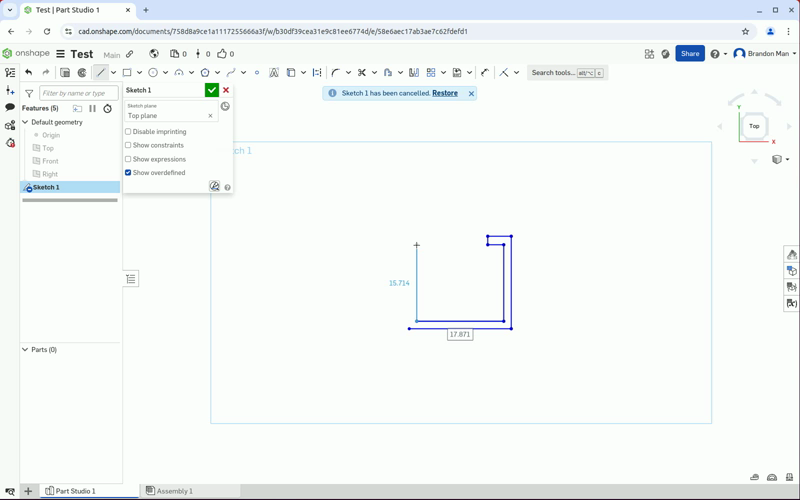
click(416, 244)
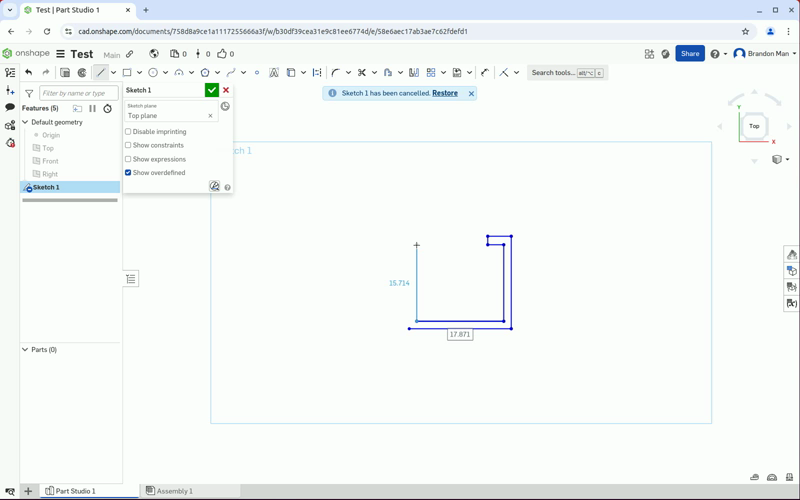
key_up(shift)
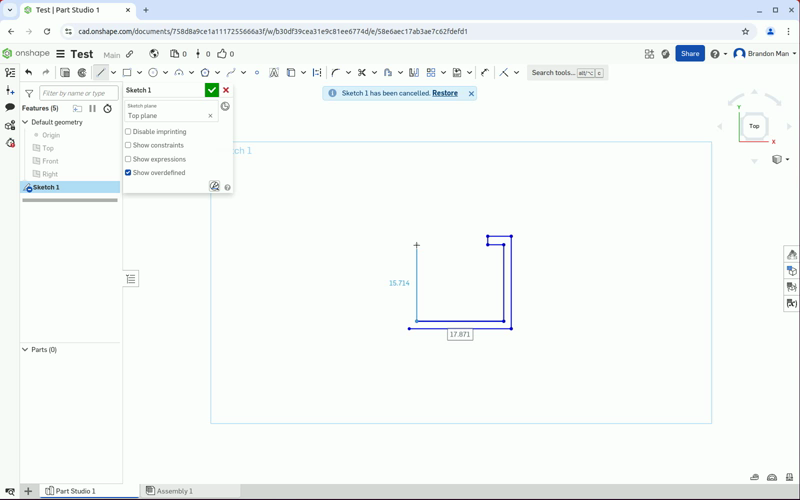
key_down(shift)
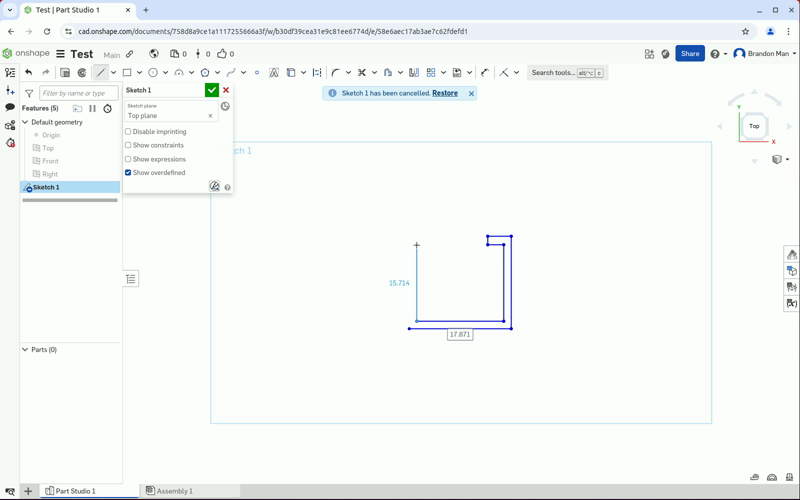
mouse_move(446, 244)
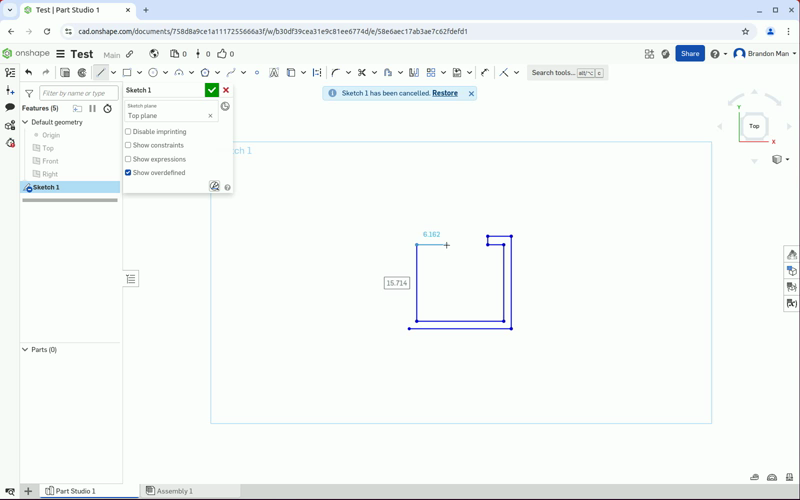
mouse_move(466, 244)
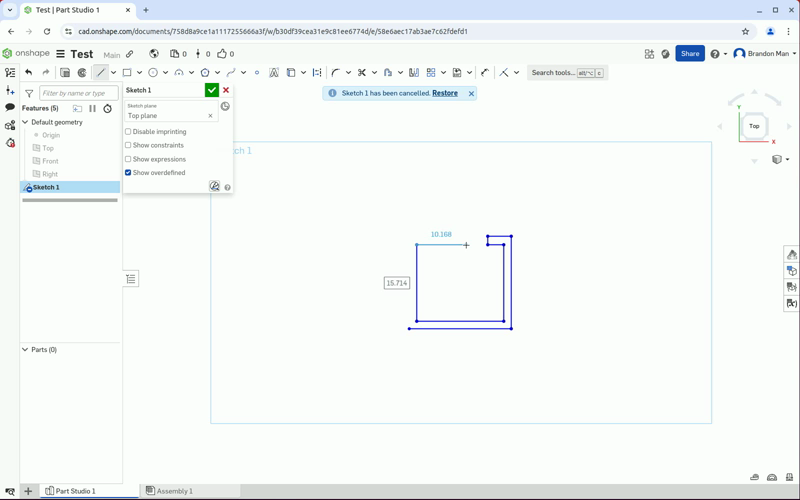
click(466, 244)
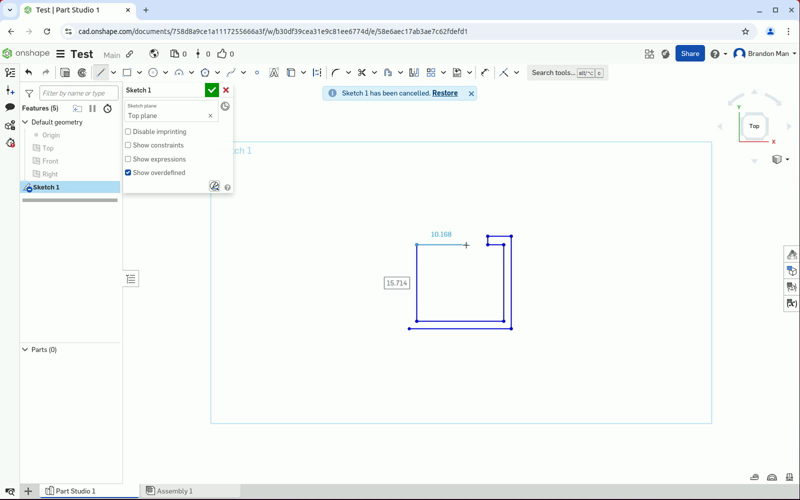
key_up(shift)
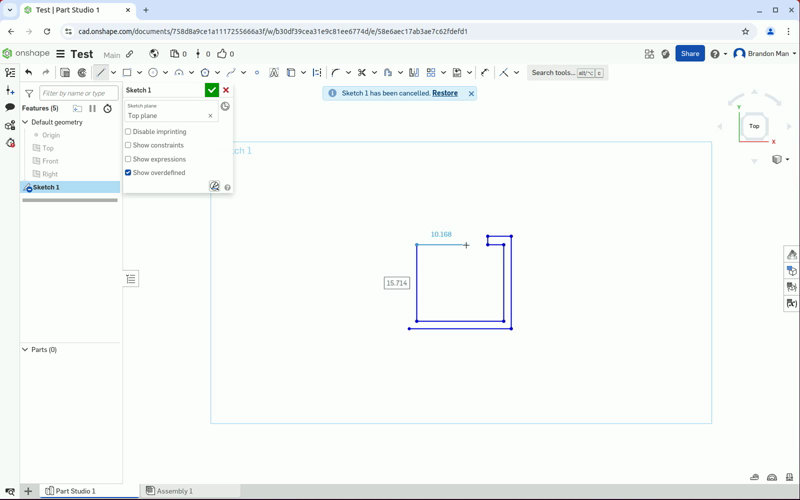
key_down(shift)
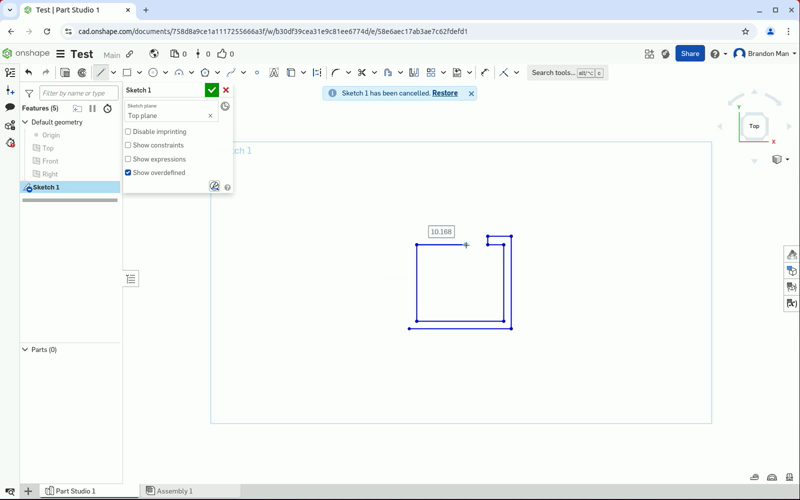
mouse_move(496, 244)
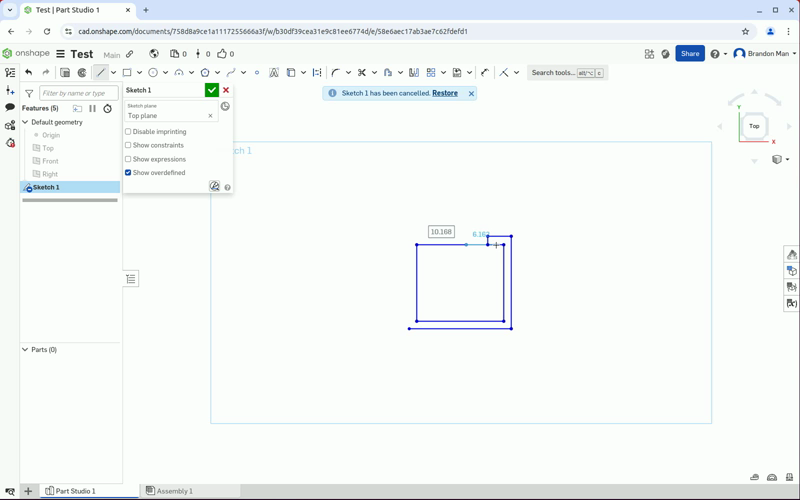
mouse_move(466, 236)
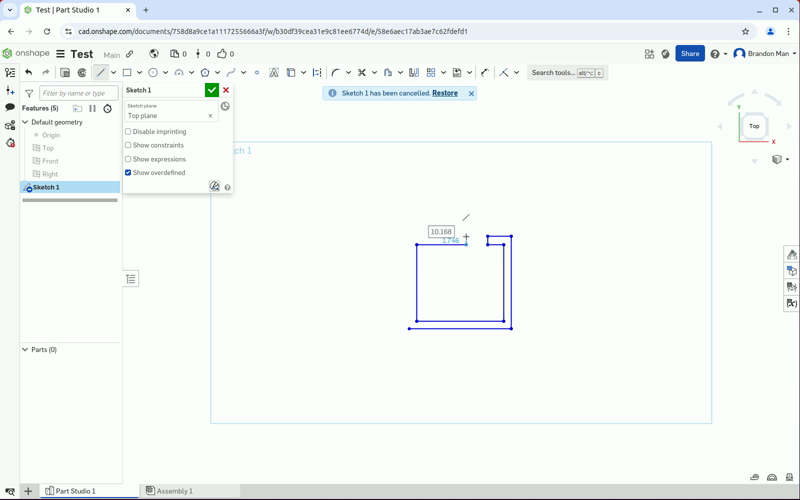
click(466, 236)
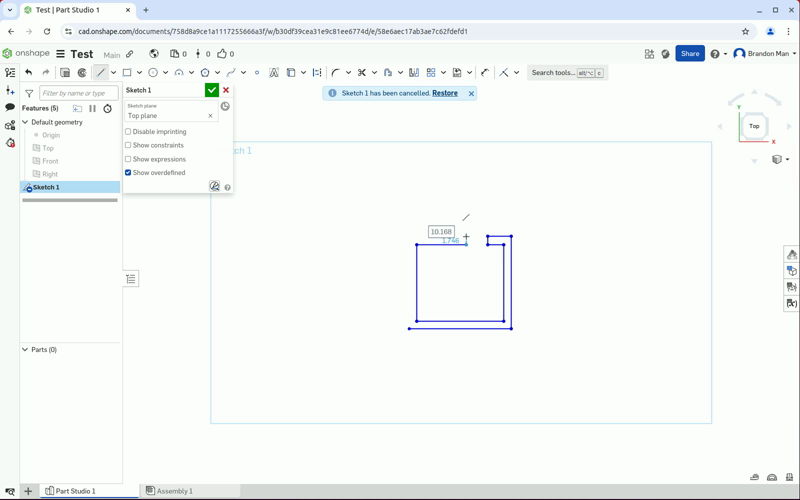
key_up(shift)
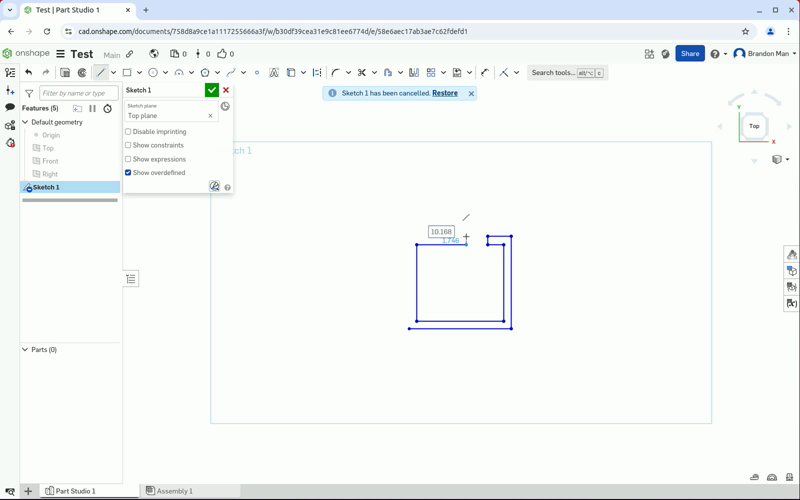
key_down(shift)
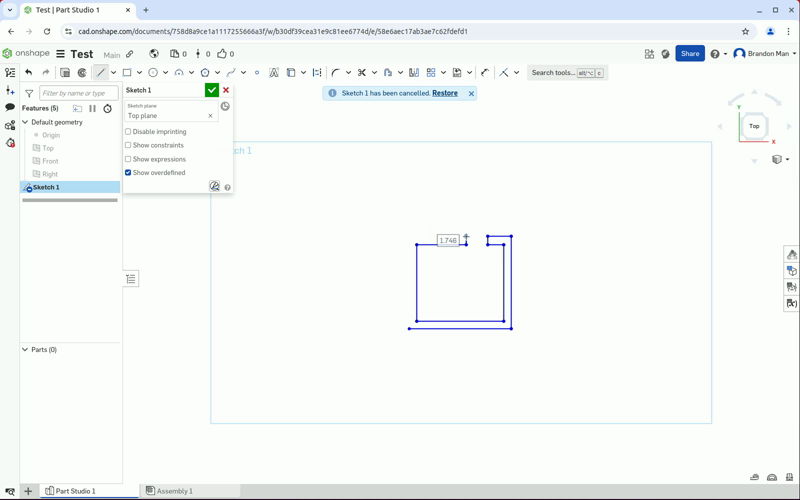
mouse_move(496, 236)
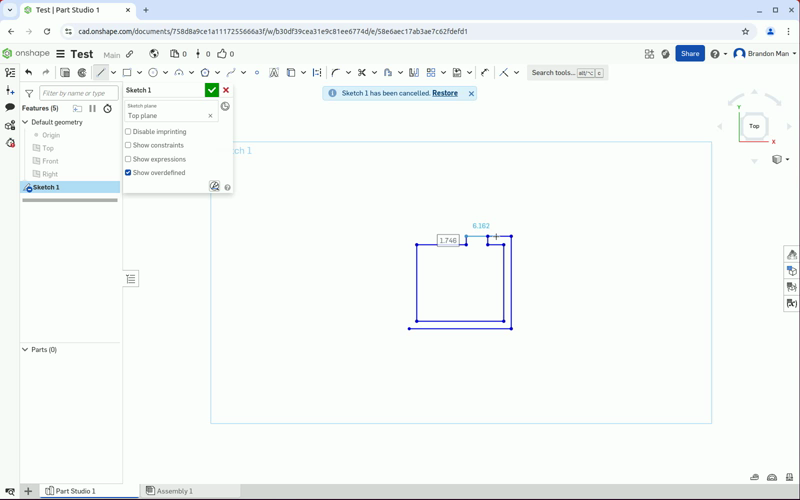
mouse_move(409, 236)
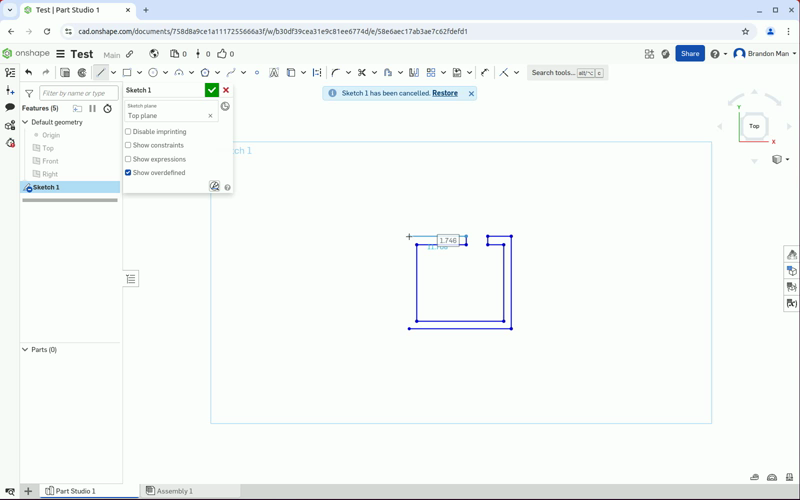
click(409, 236)
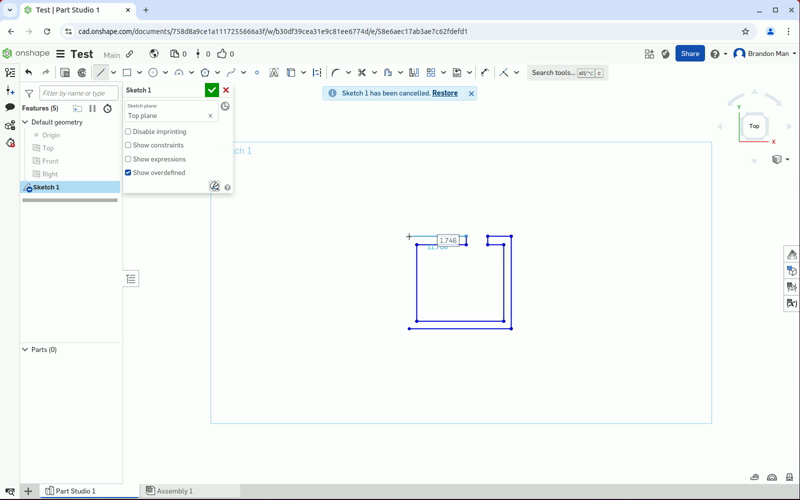
key_up(shift)
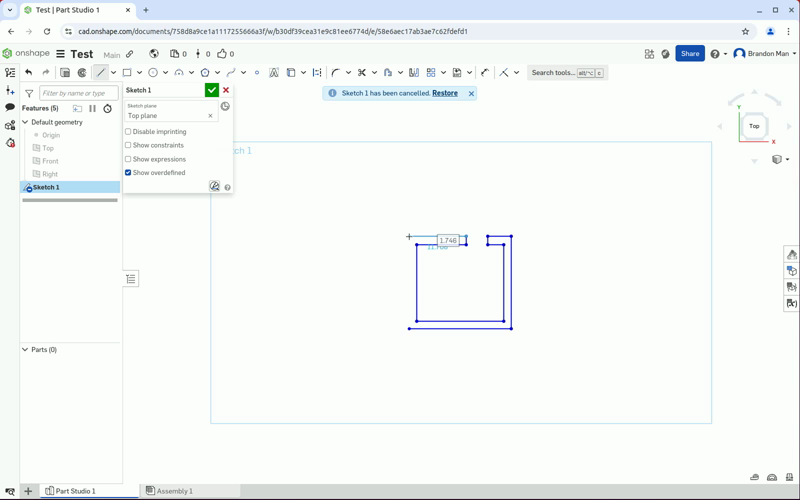
key_down(shift)
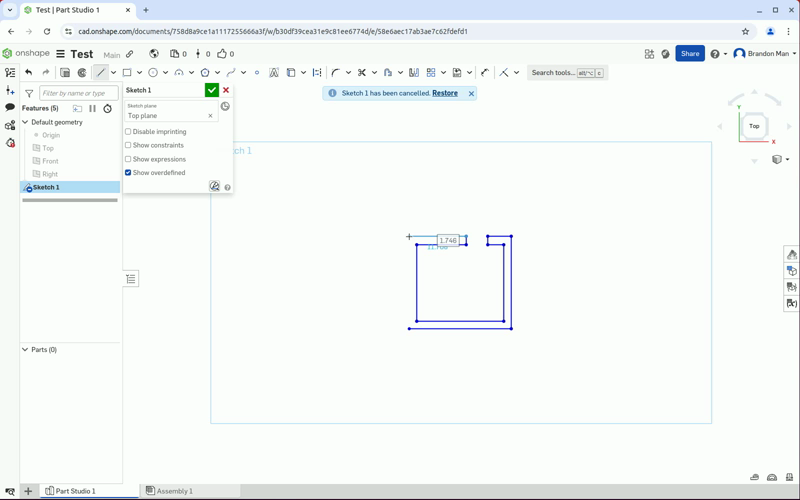
mouse_move(409, 328)
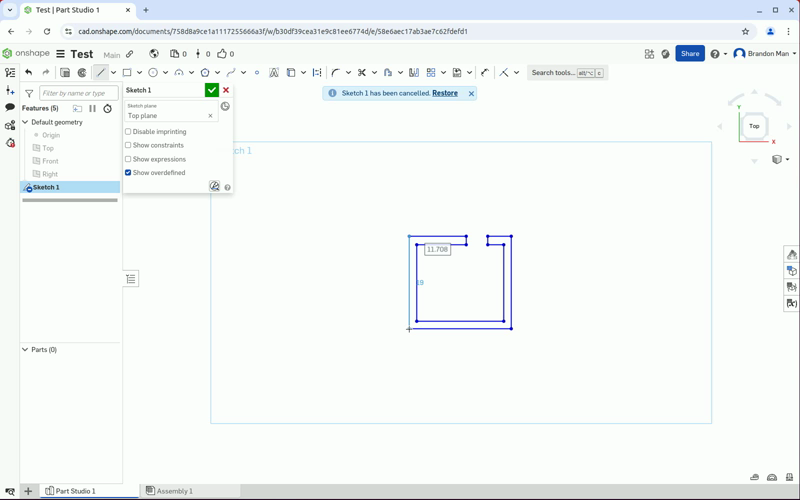
key_up(shift)
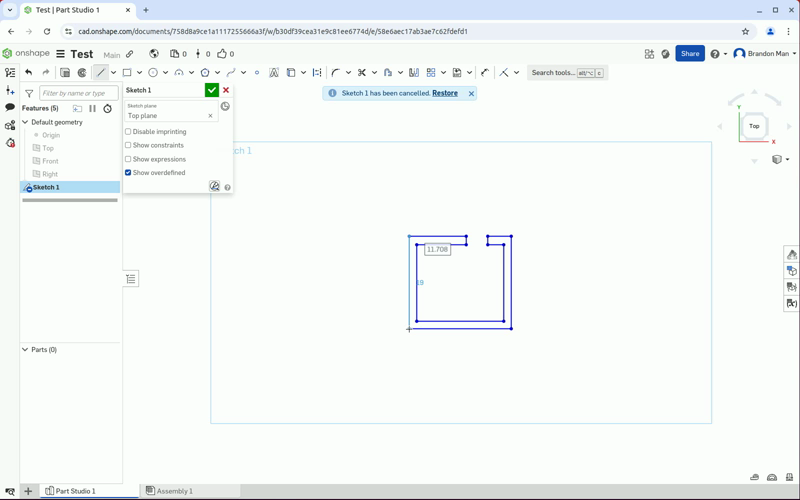
click(409, 328)
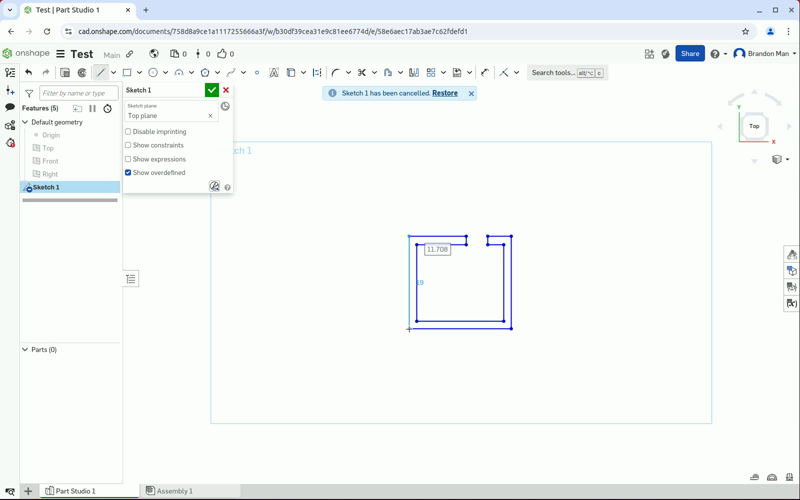
key(esc)
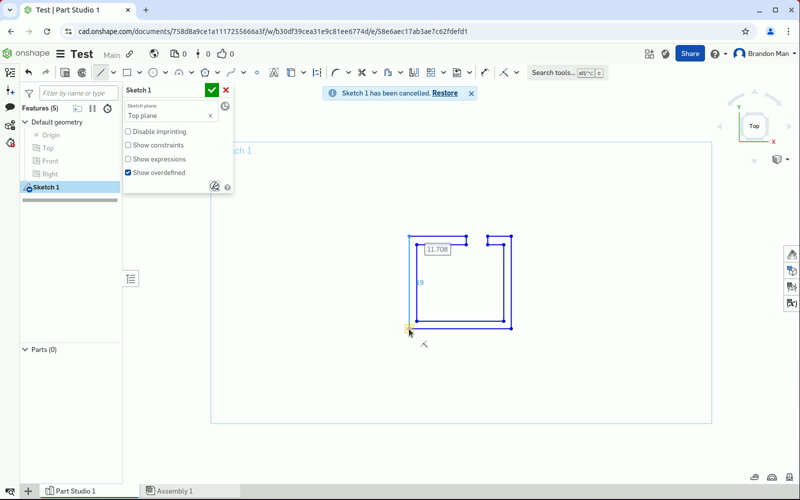
mouse_move(508, 251)
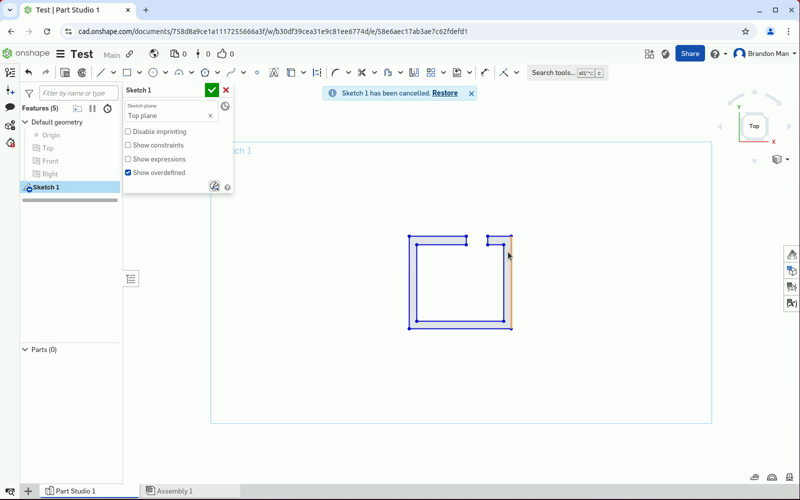
click(508, 251)
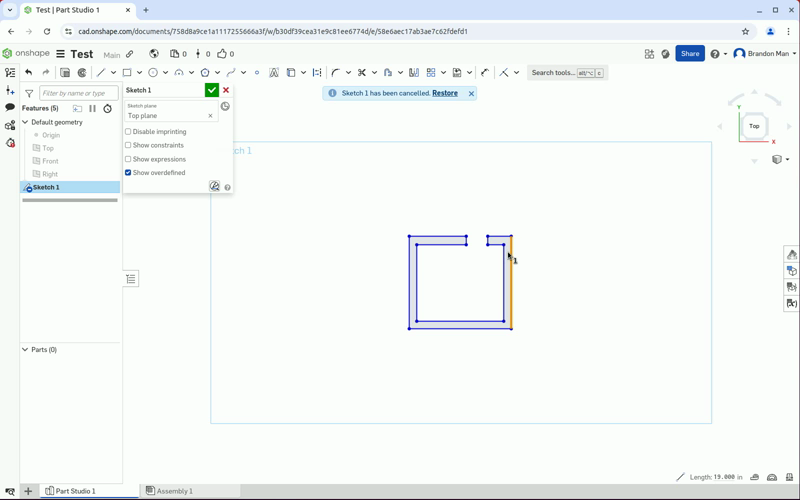
mouse_move(73, 352)
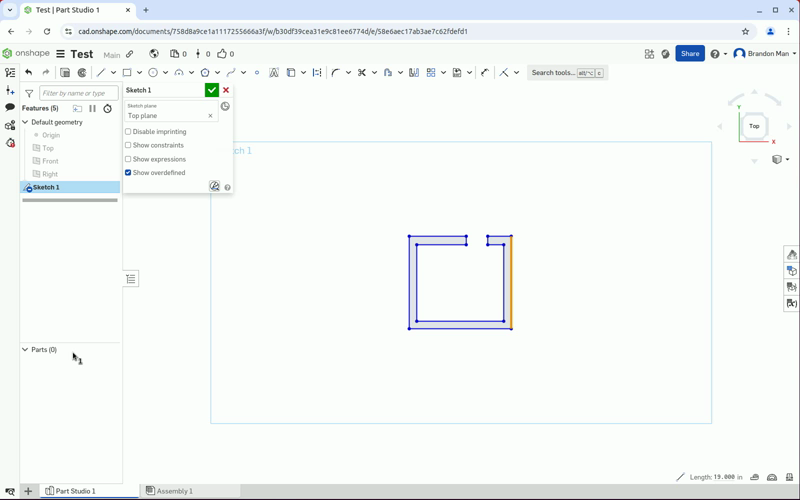
key(shift+y)
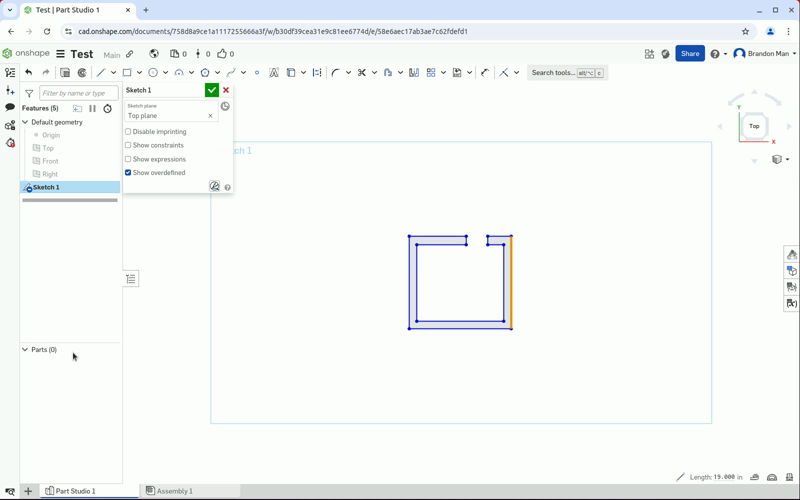
key(shift+e)
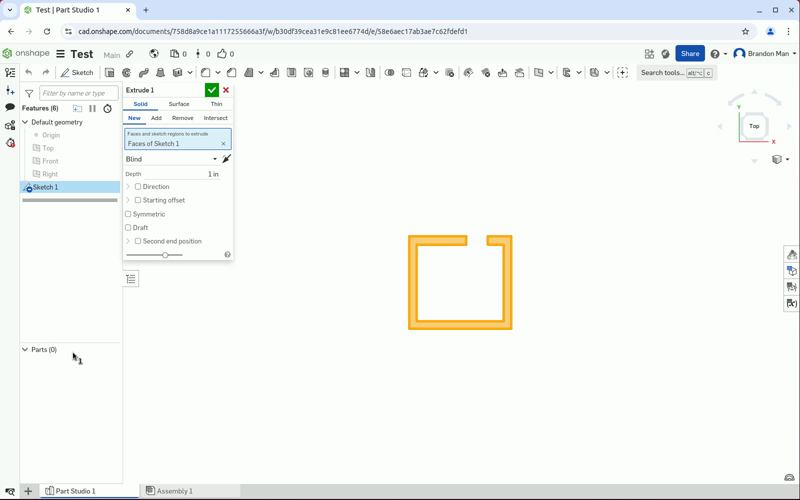
mouse_move(143, 106)
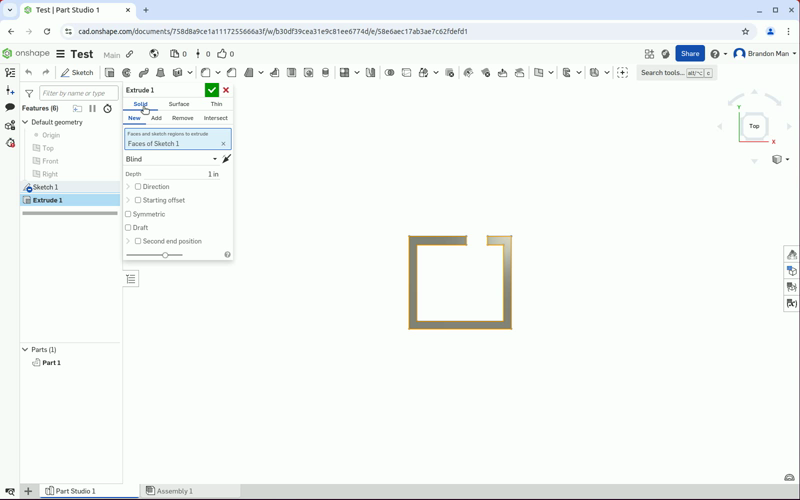
click(143, 106)
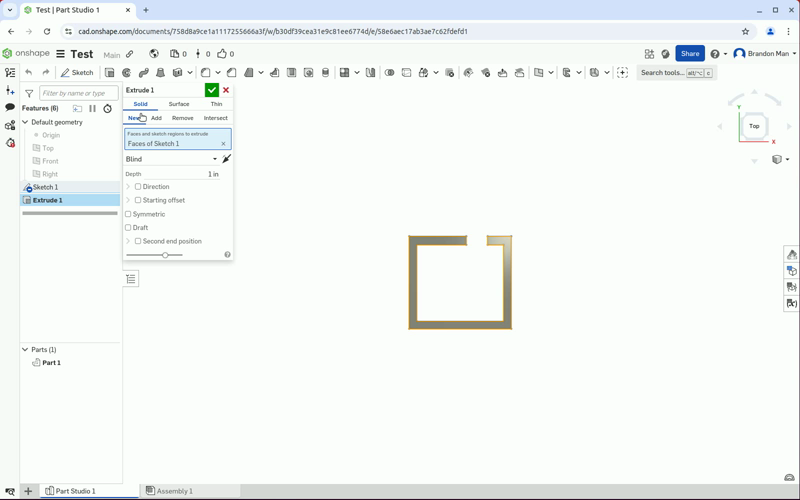
mouse_move(137, 120)
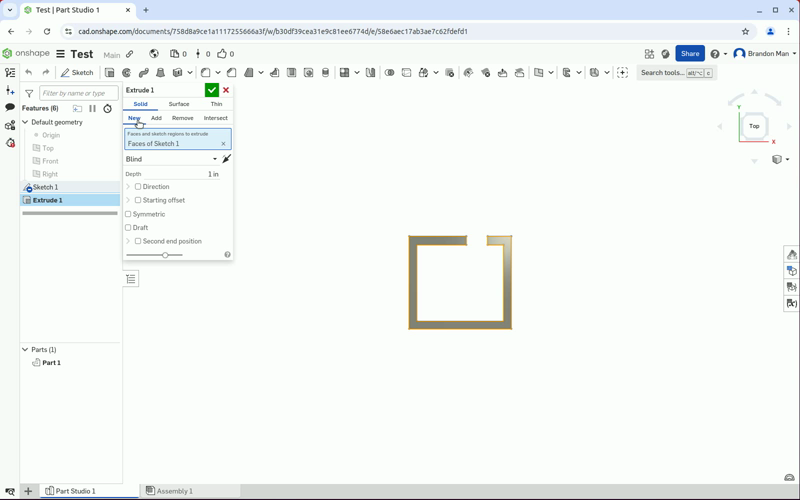
click(137, 120)
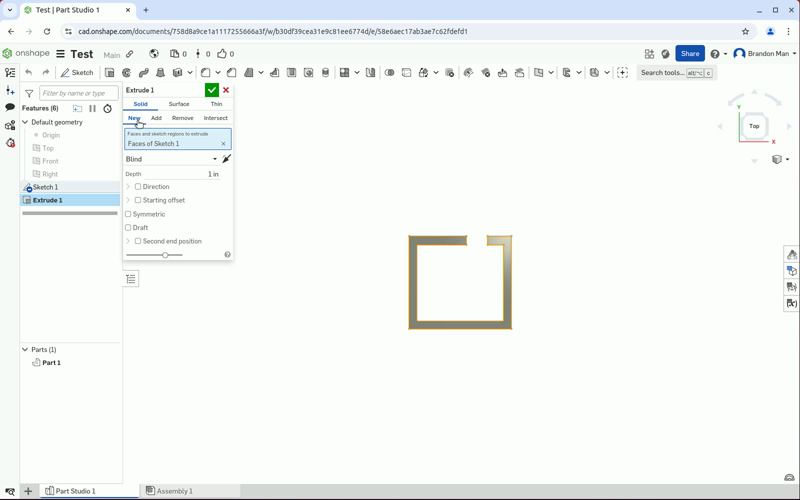
key(tab, 4)
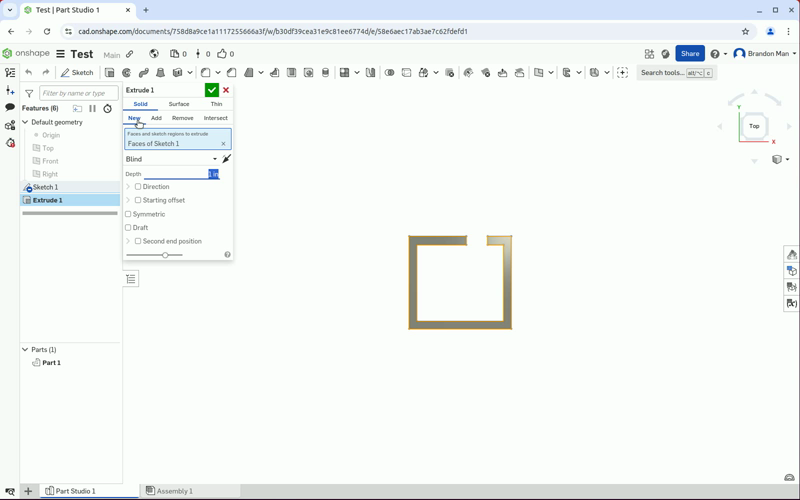
text(16.609)
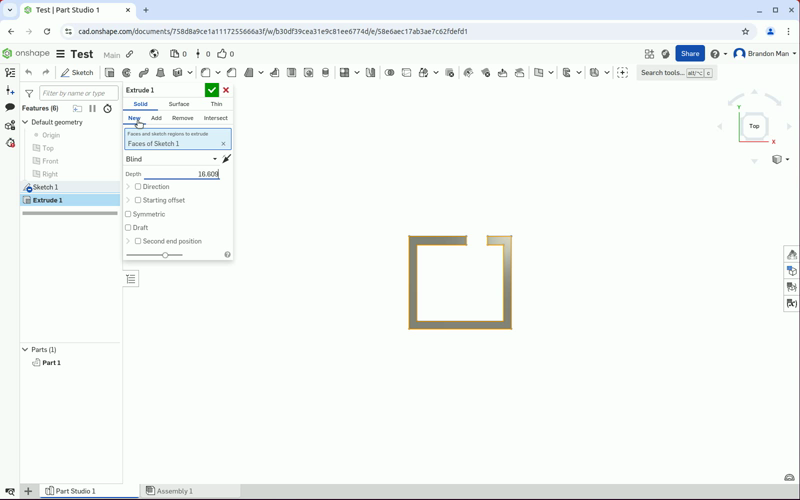
key(enter)
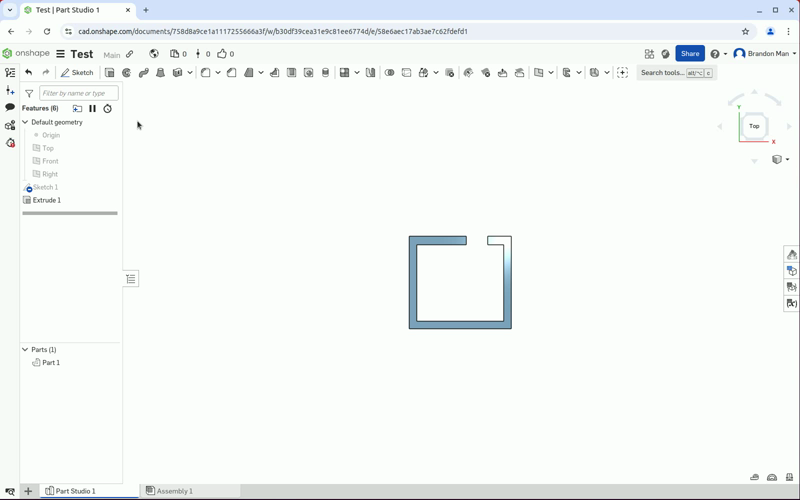
key(shift+h)
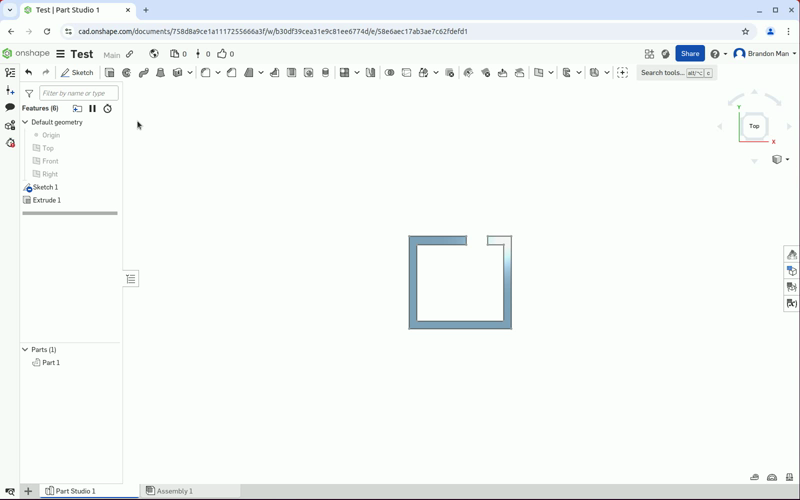
key(shift+h)
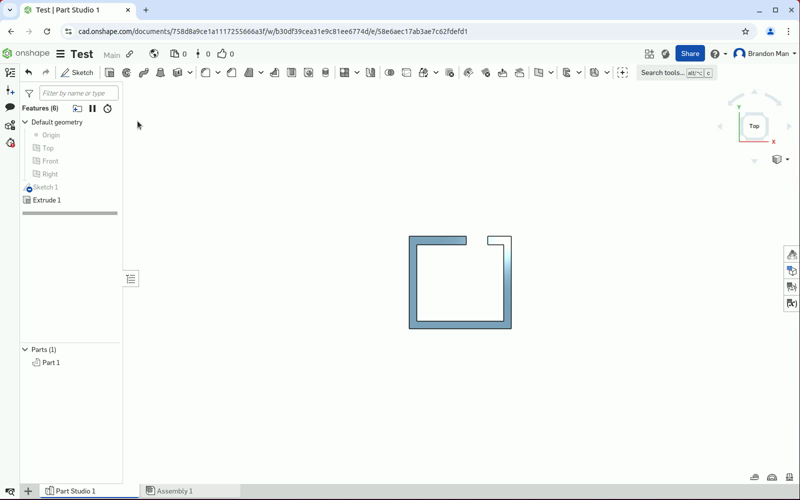
mouse_move(73, 189)
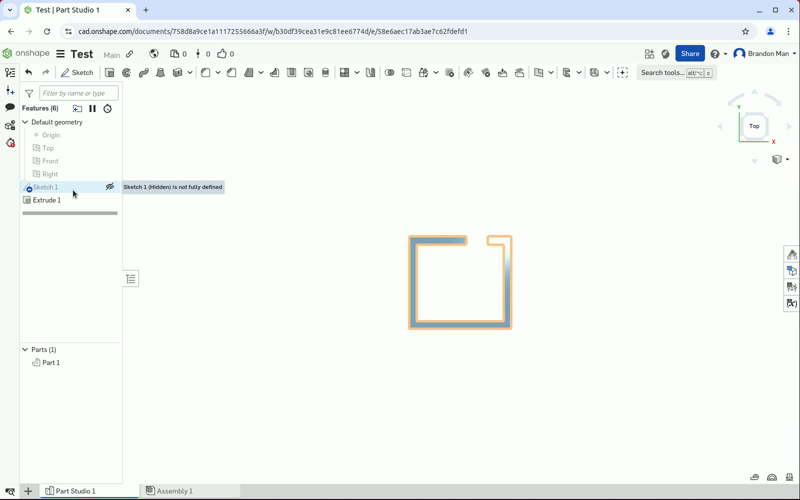
click(73, 189)
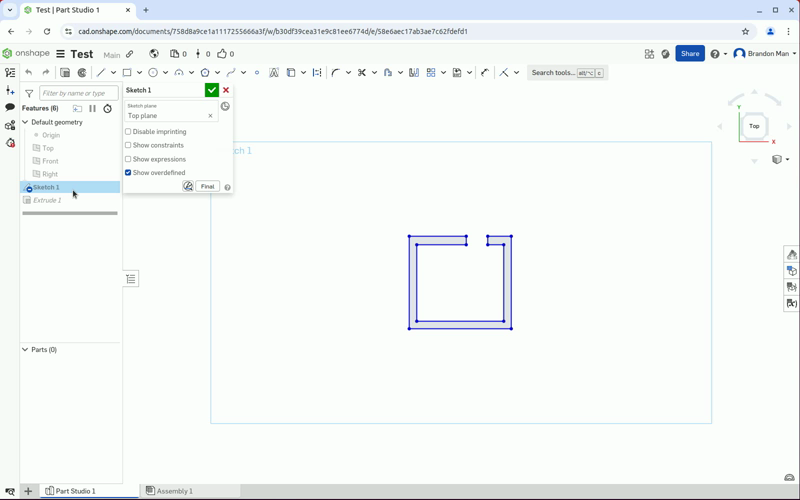
mouse_move(229, 92)
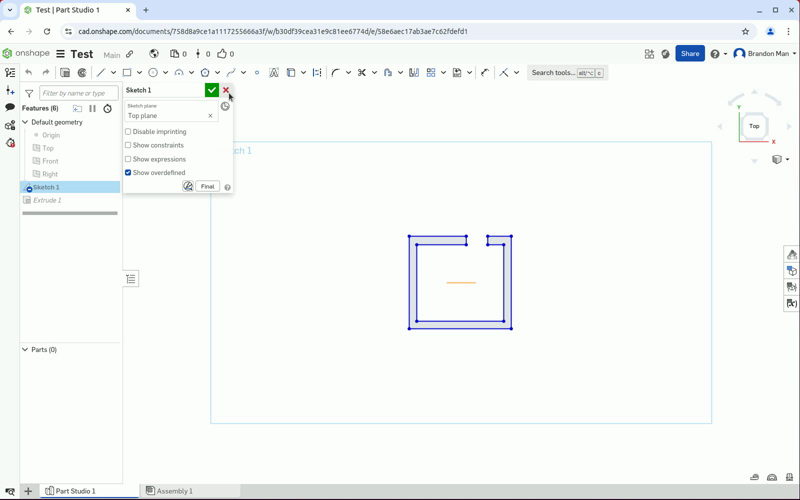
click(229, 92)
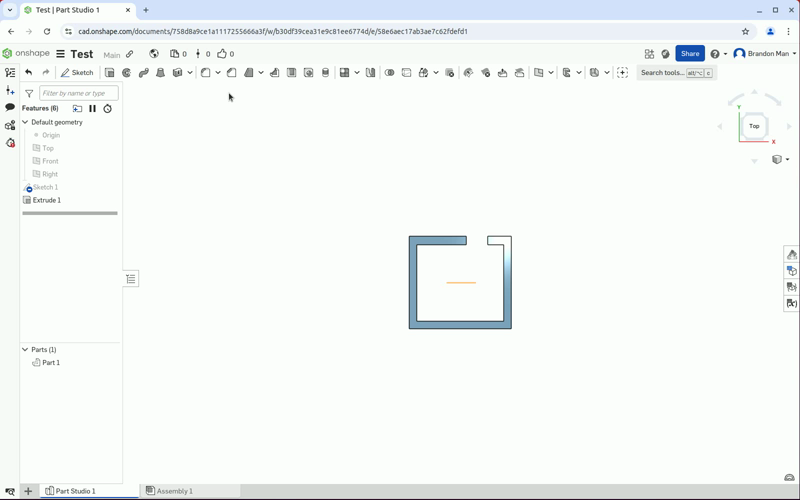
mouse_move(73, 352)
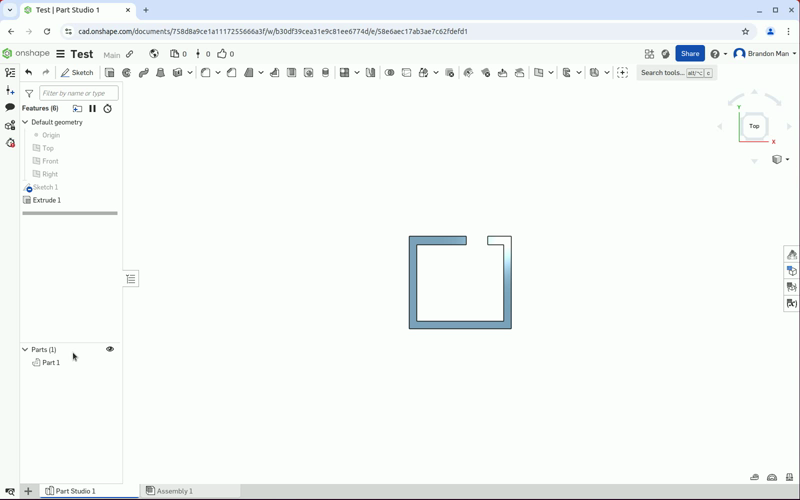
key(y)
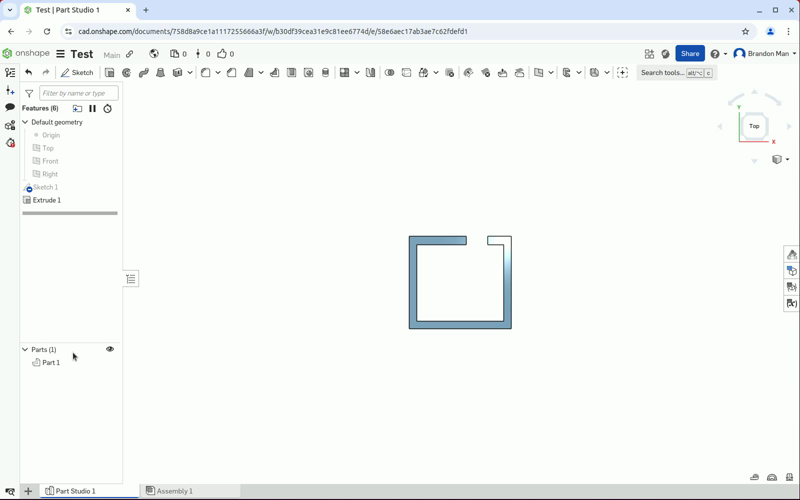
key(shift+p)
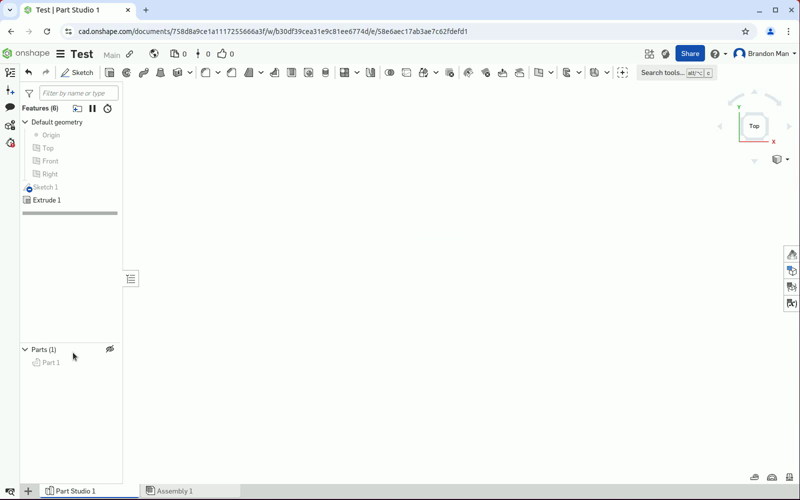
key(space)
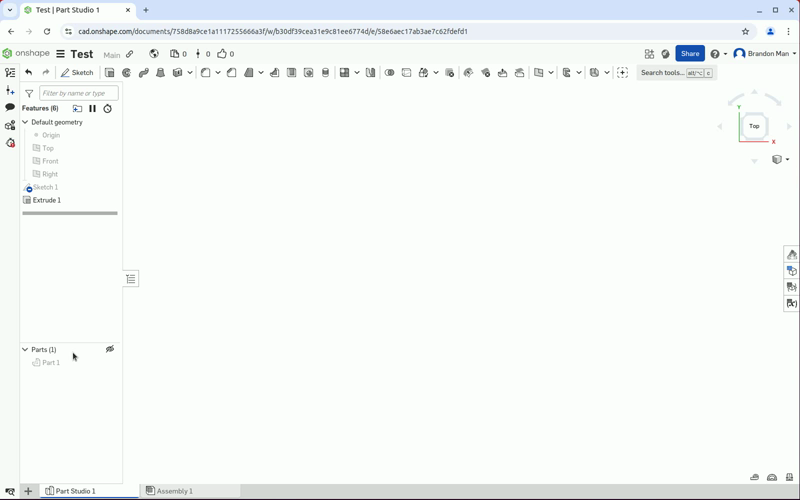
key_down(shift)
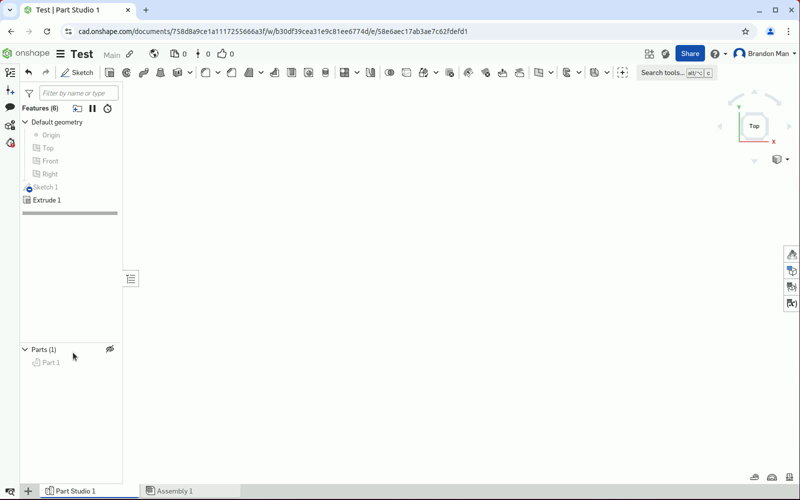
key(up)
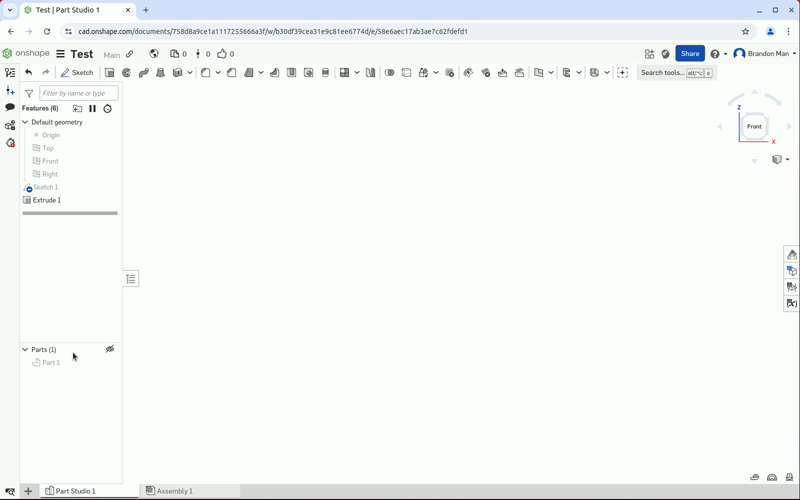
key_up(shift)
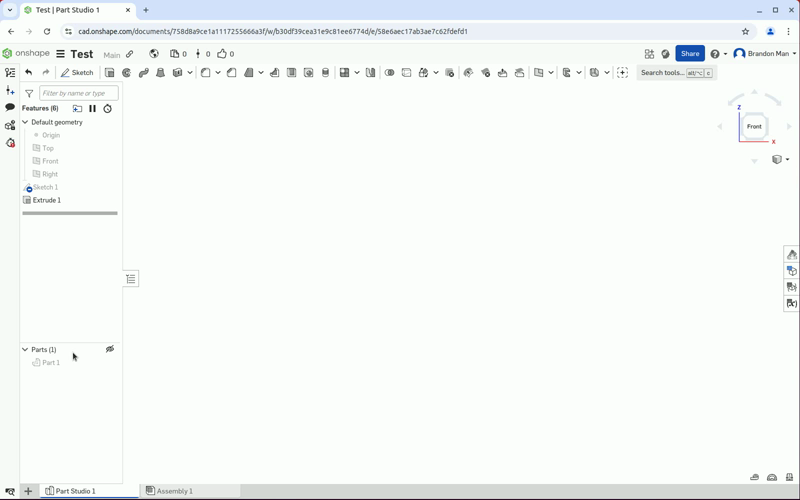
mouse_move(73, 352)
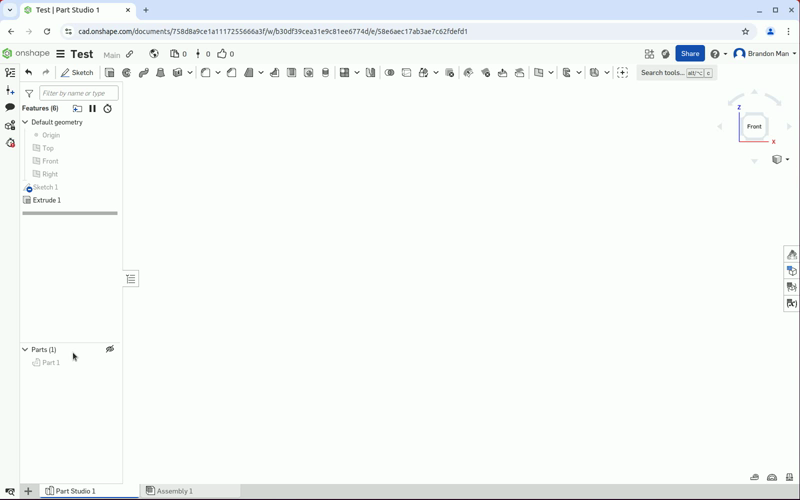
key(shift+y)
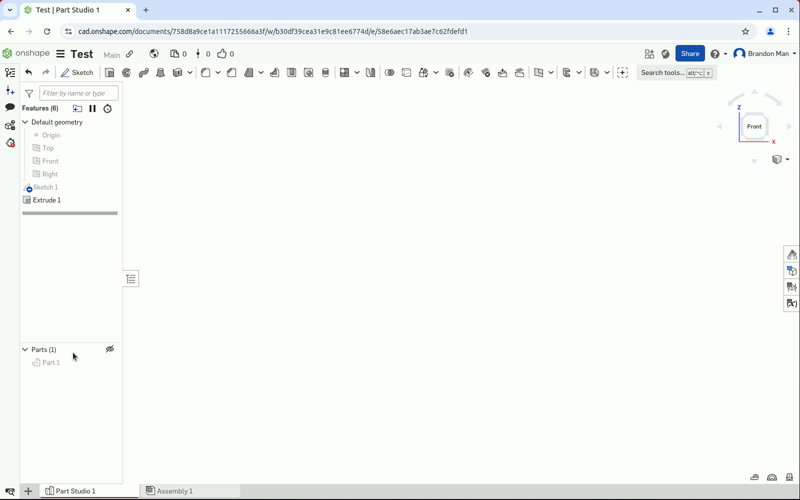
key(shift+s)
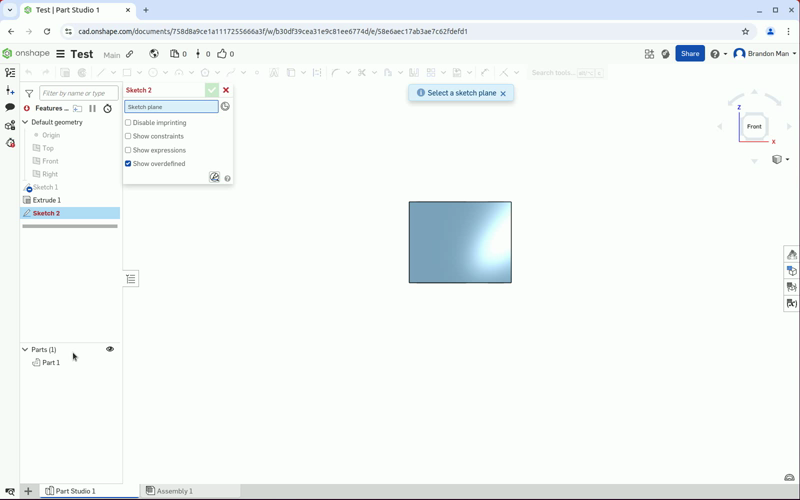
mouse_move(73, 163)
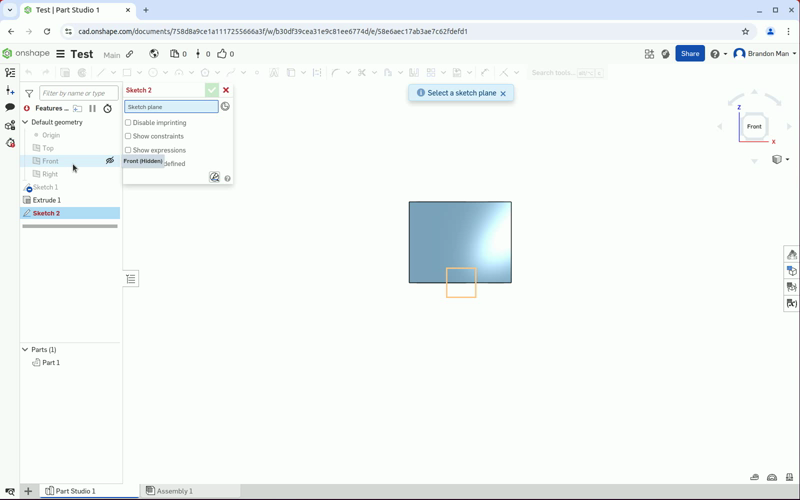
click(73, 163)
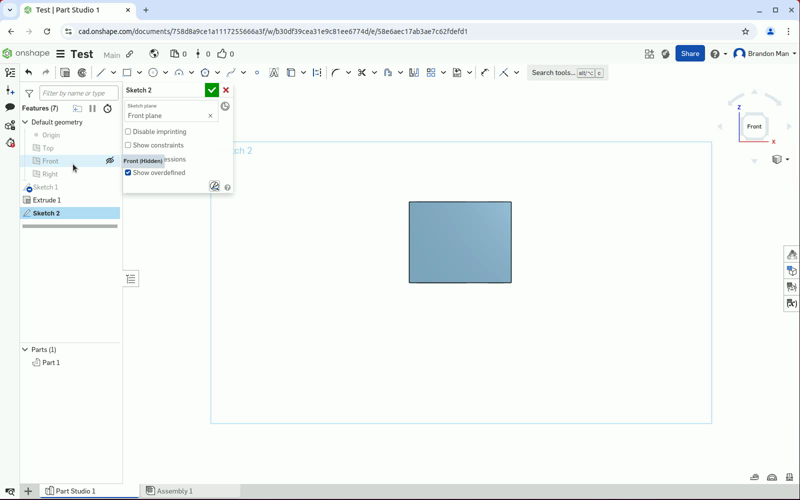
mouse_move(73, 352)
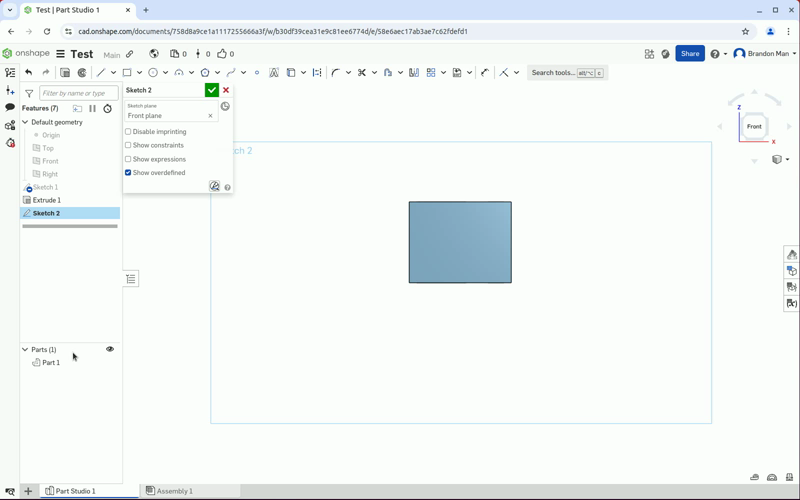
key(y)
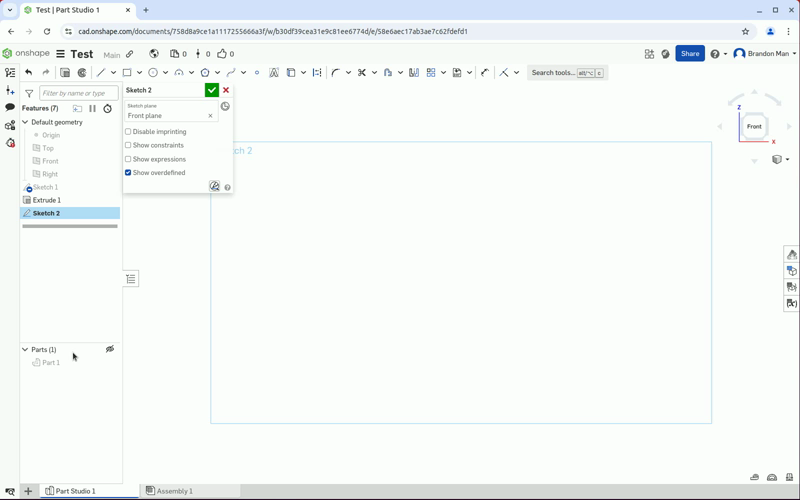
key(l)
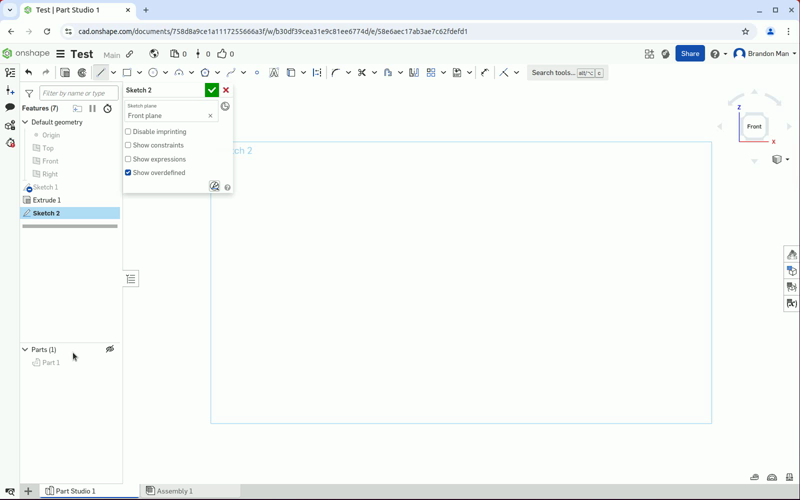
key_down(shift)
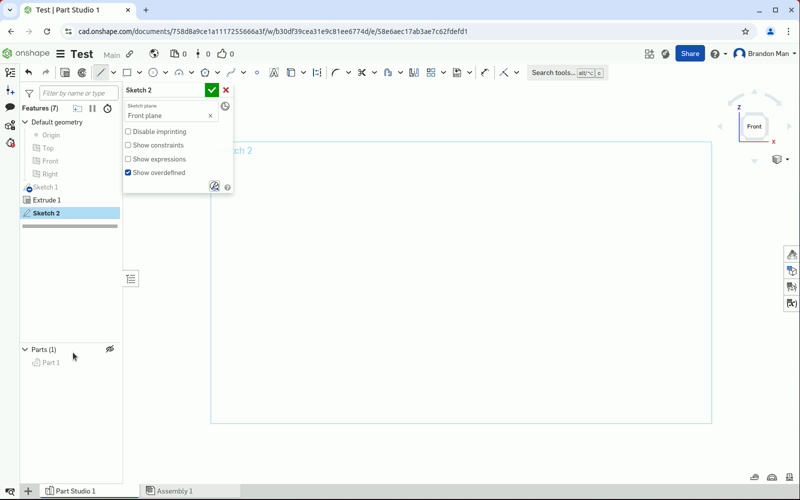
mouse_move(379, 201)
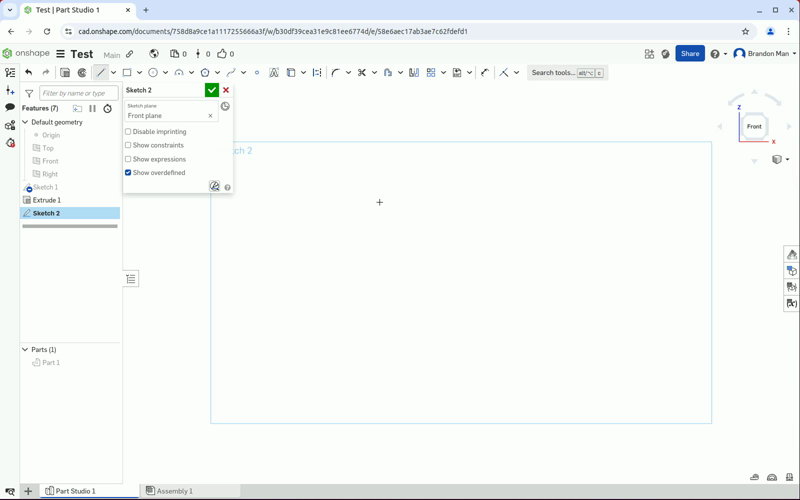
click(379, 201)
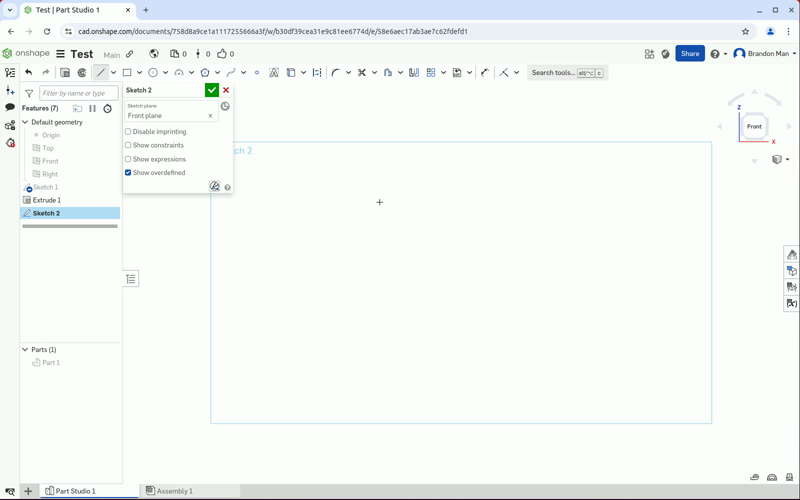
key_up(shift)
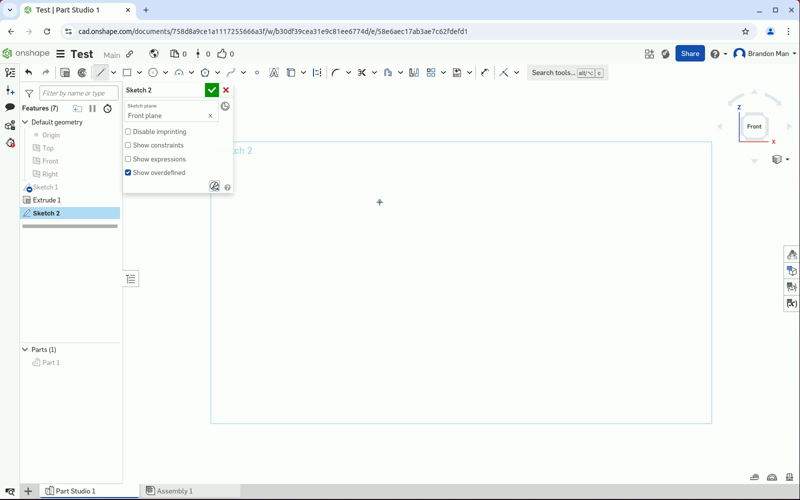
key_down(shift)
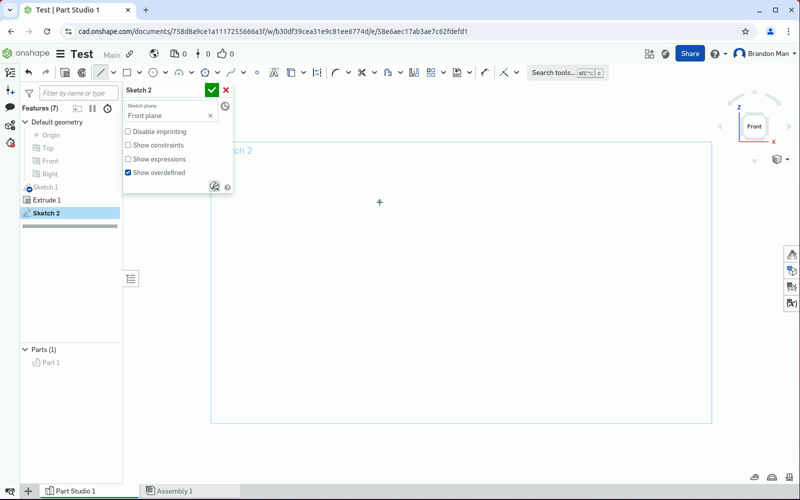
mouse_move(540, 202)
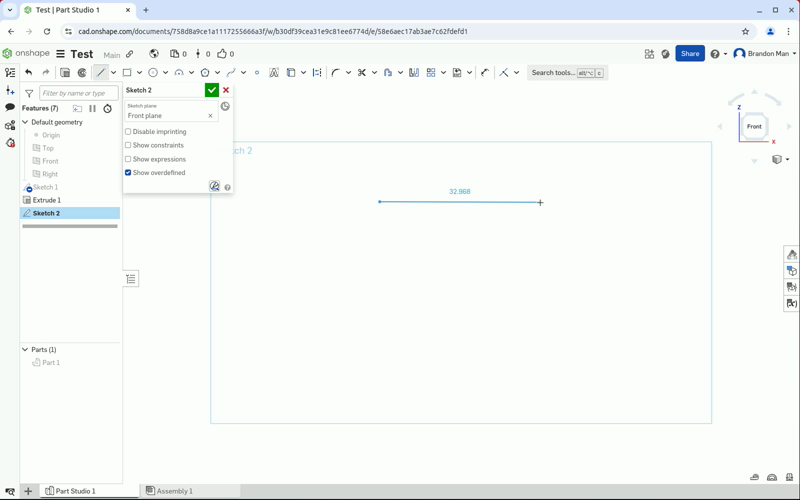
click(540, 202)
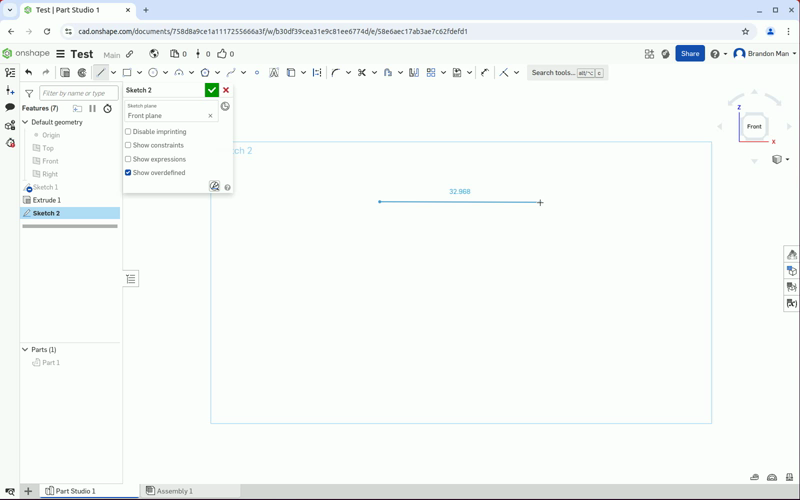
key_up(shift)
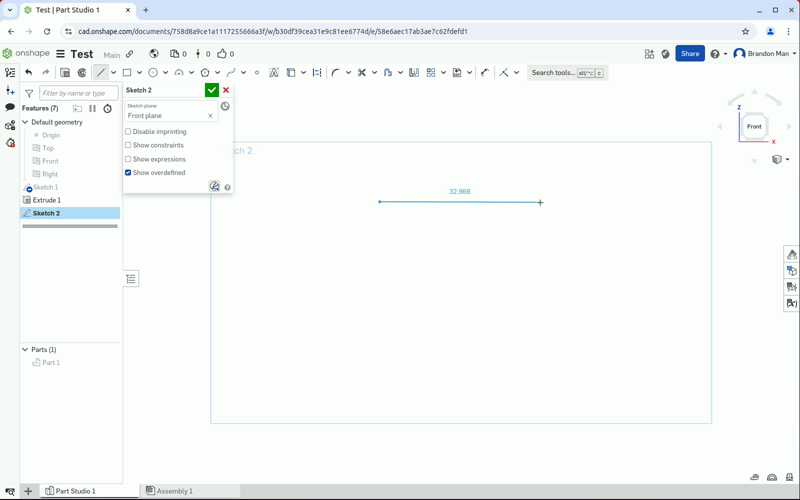
key_down(shift)
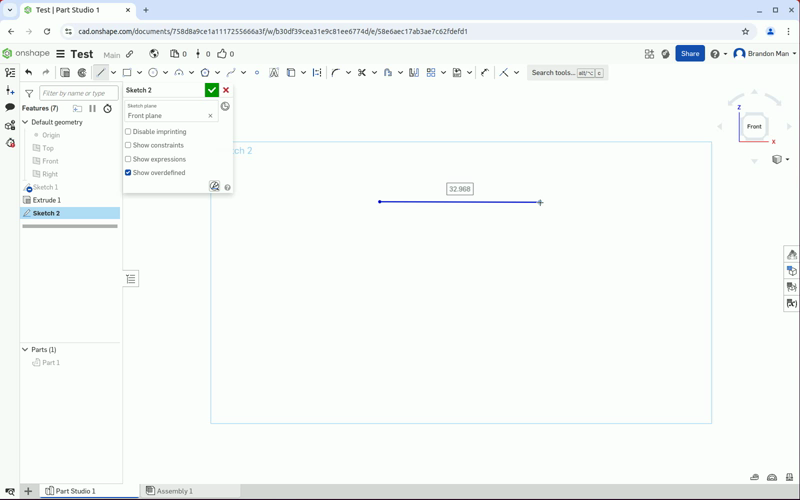
mouse_move(460, 170)
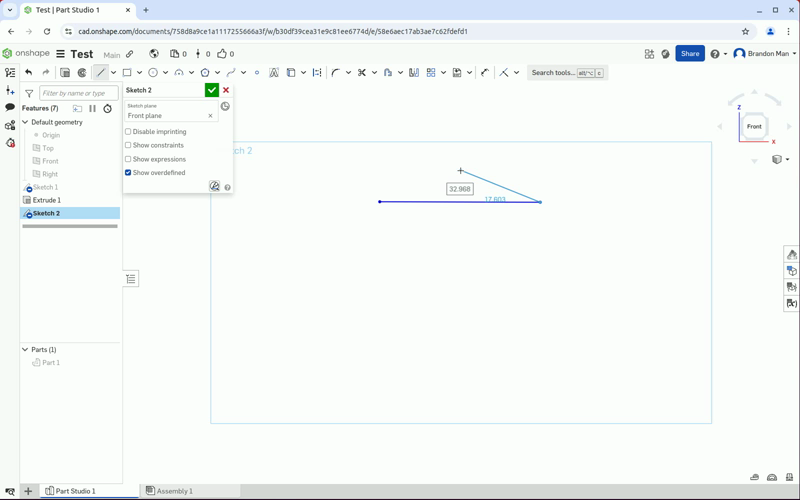
click(460, 170)
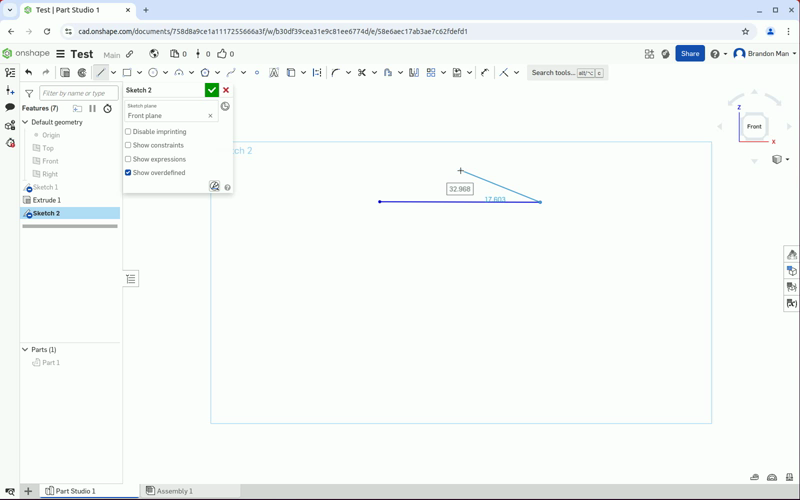
key_up(shift)
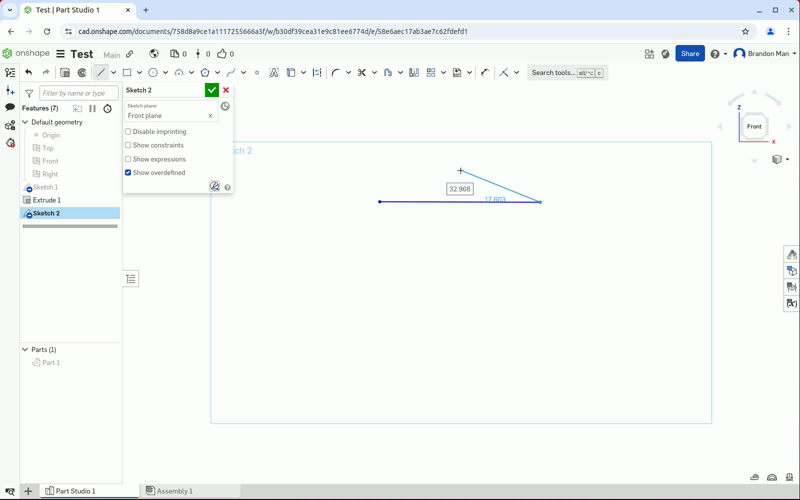
key_down(shift)
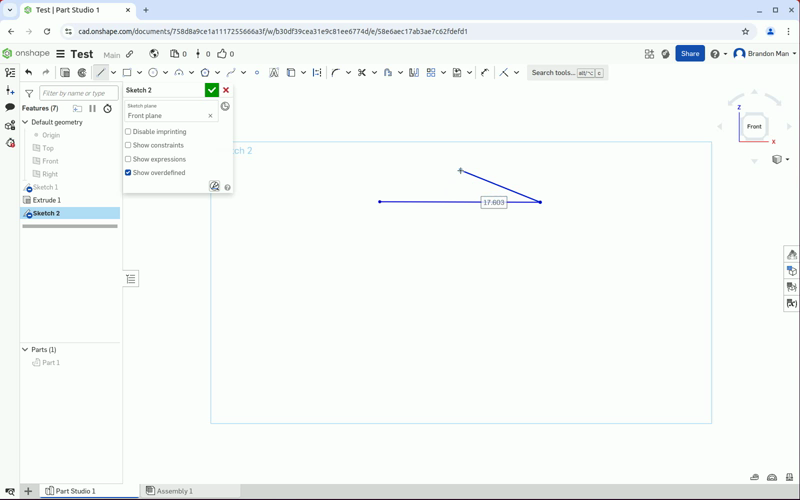
mouse_move(379, 201)
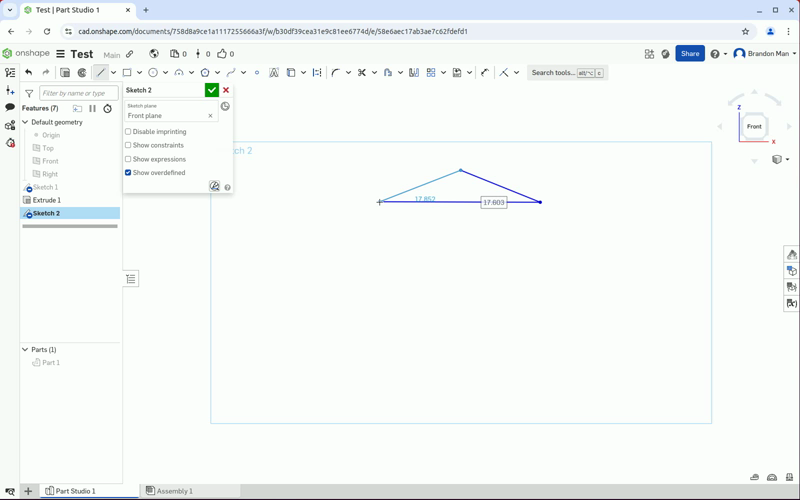
key_up(shift)
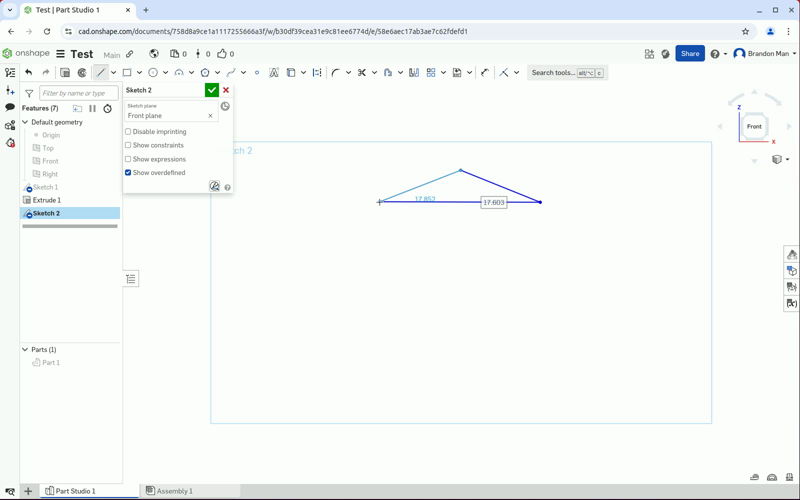
click(379, 201)
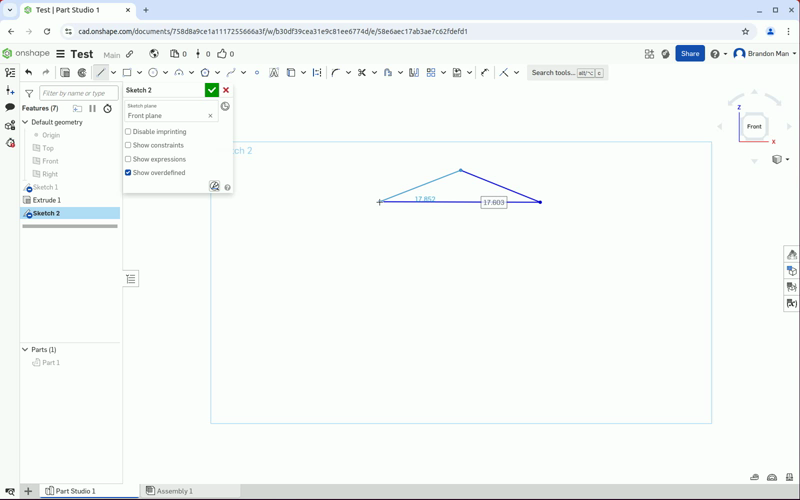
key(esc)
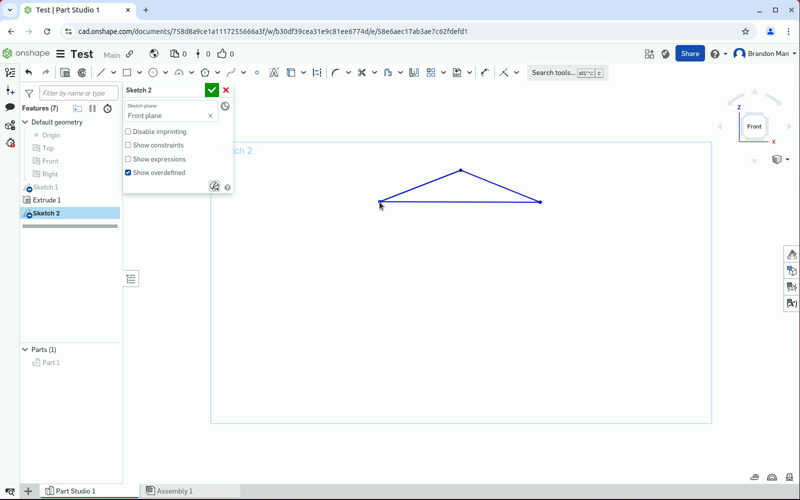
mouse_move(492, 196)
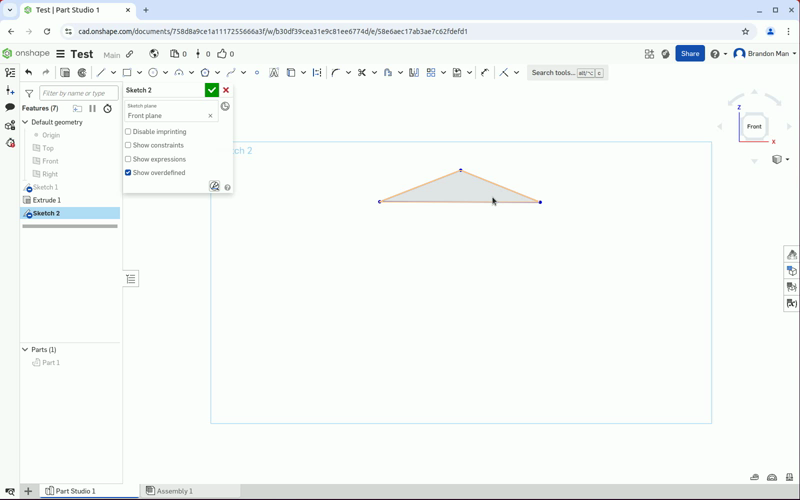
click(492, 196)
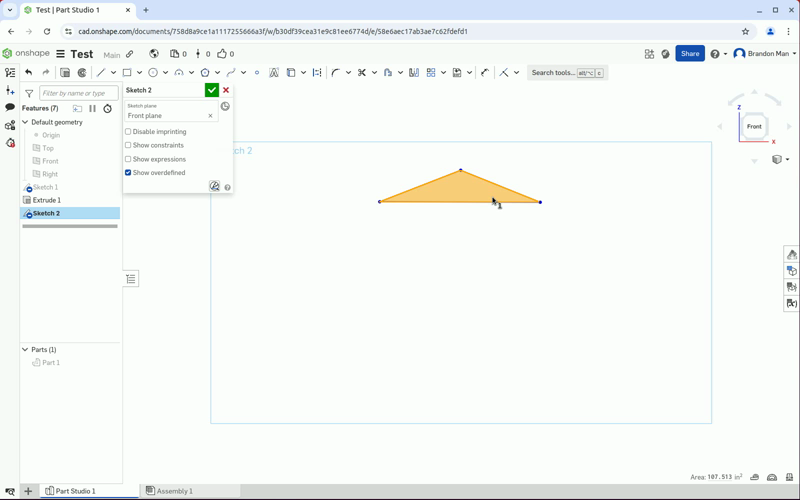
mouse_move(73, 352)
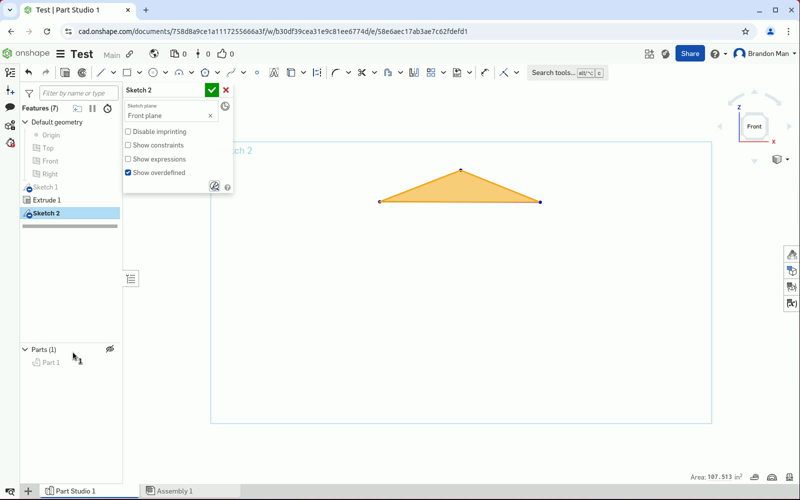
key(shift+y)
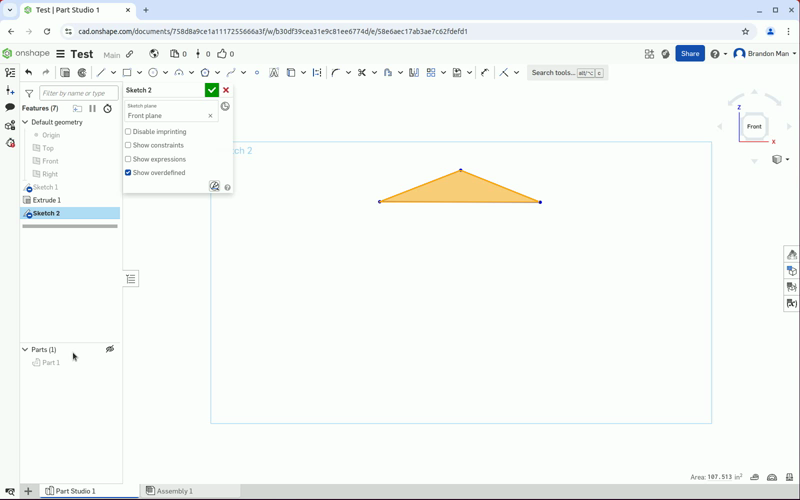
key(shift+e)
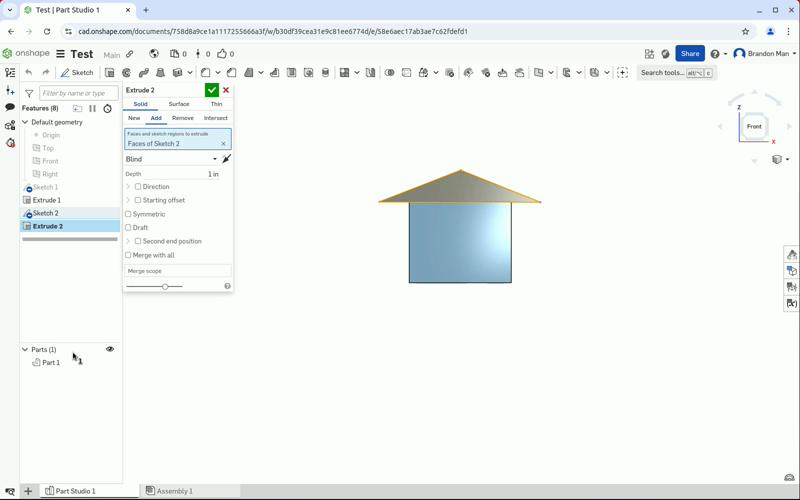
mouse_move(143, 106)
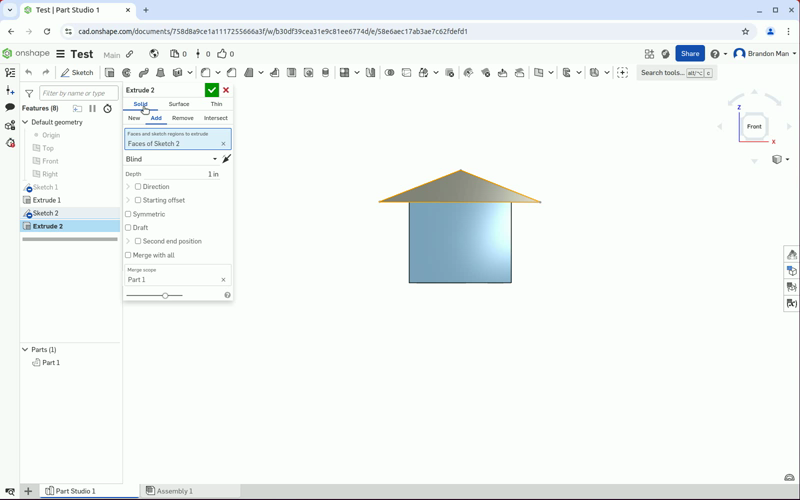
click(143, 106)
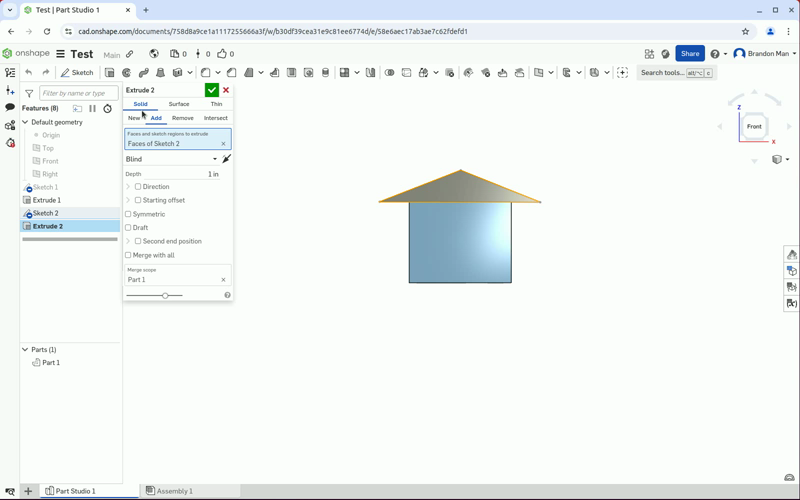
mouse_move(137, 120)
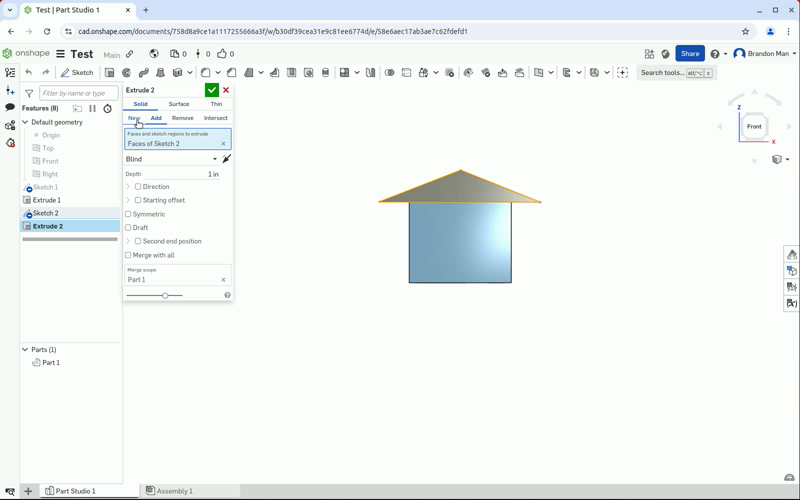
click(137, 120)
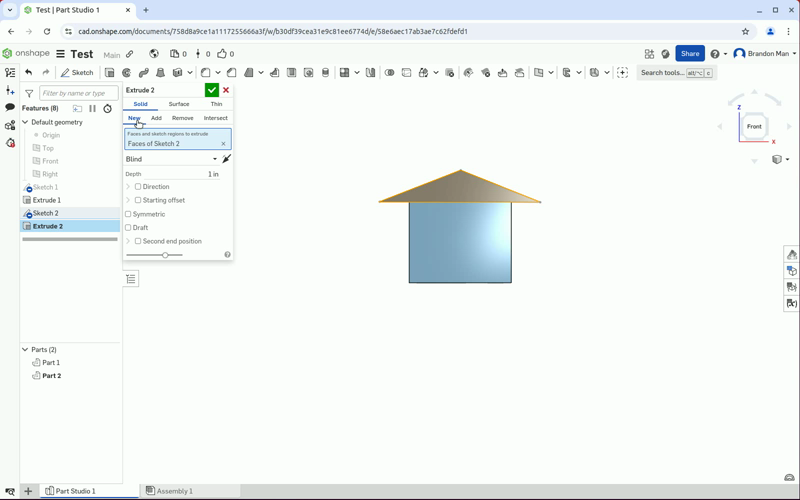
key(tab, 4)
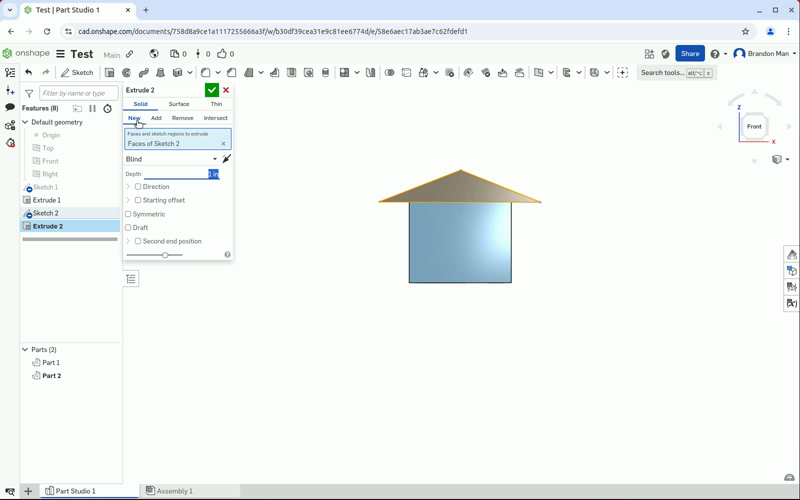
text(20.702)
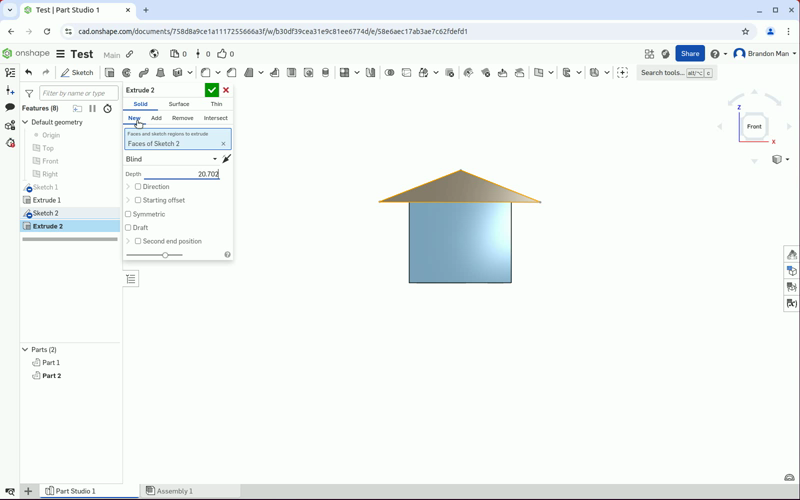
key(tab, 3)
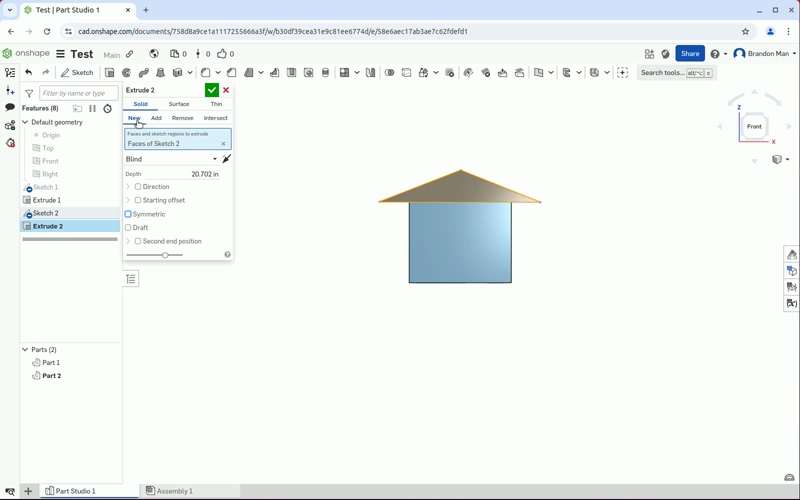
key(space)
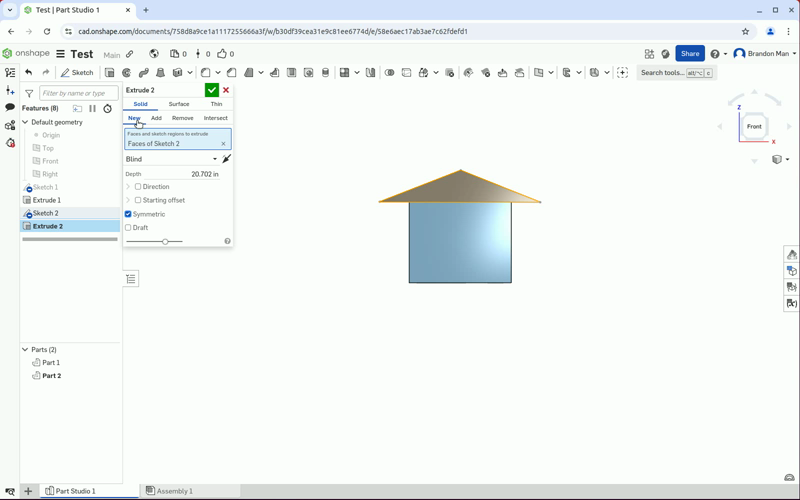
key(enter)
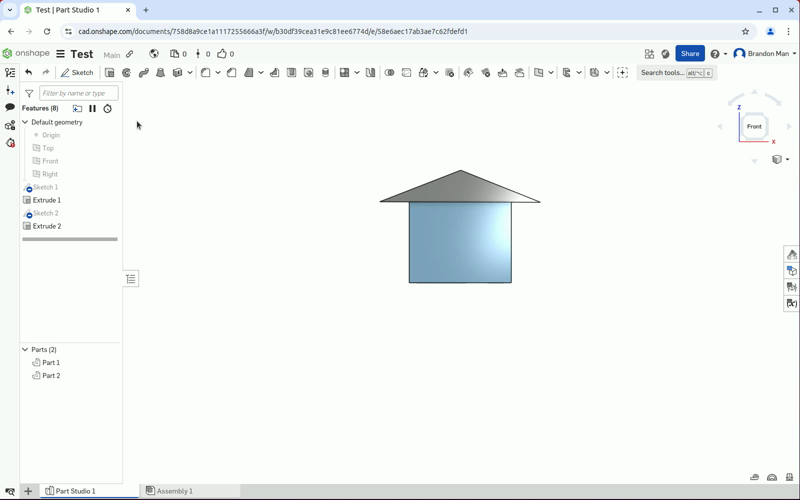
key(shift+h)
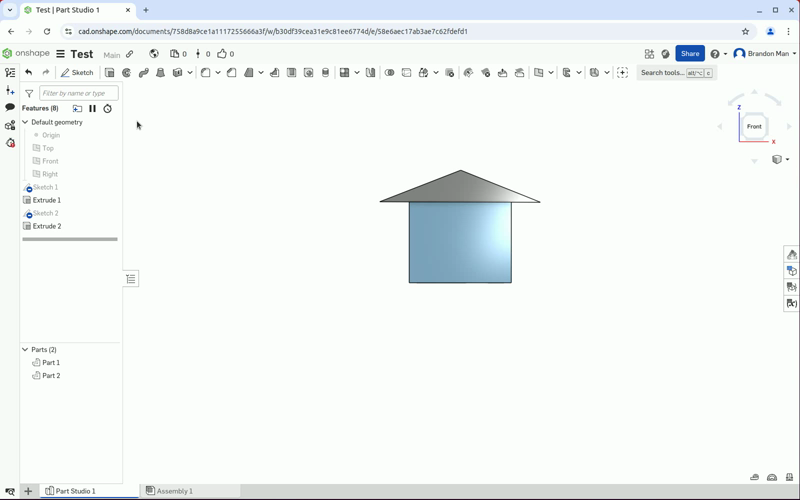
key(shift+h)
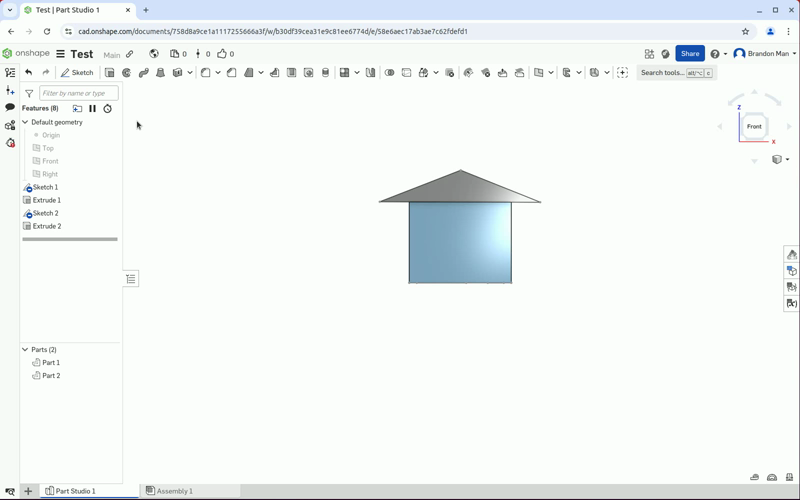
key(shift+7)
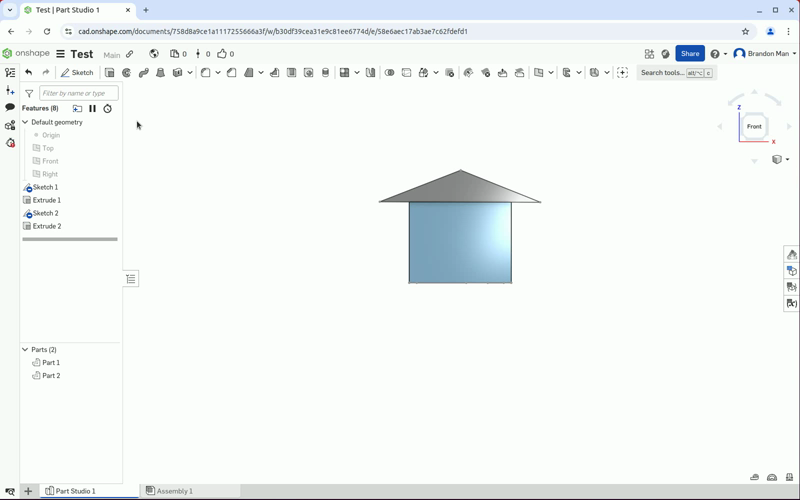
key(left, 2)
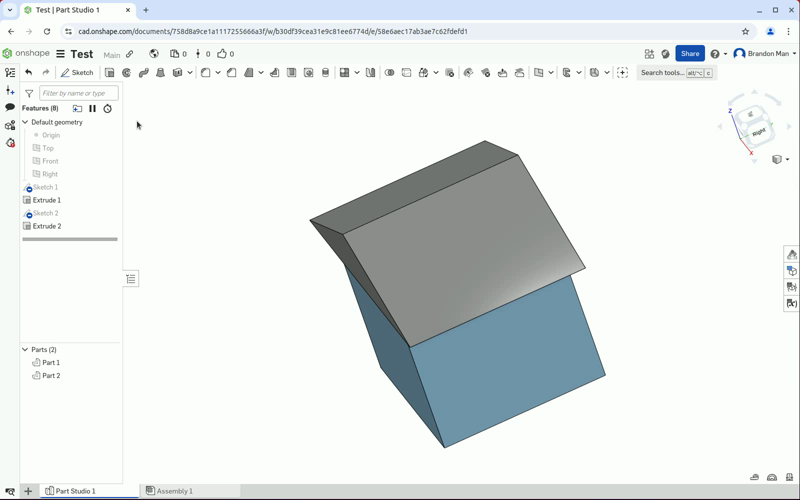
key(down, 2)
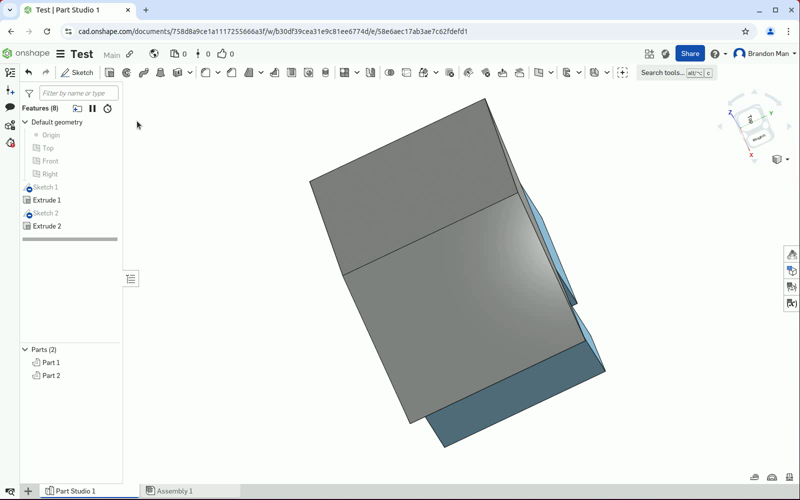
key(up, 2)
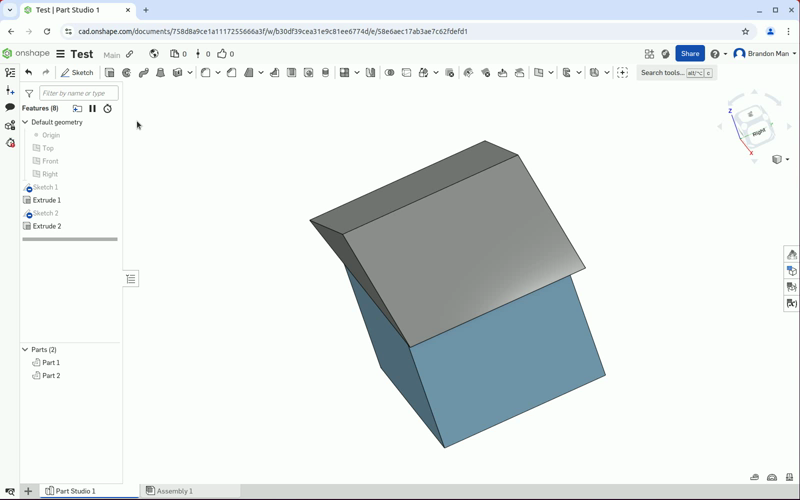
key(right, 2)
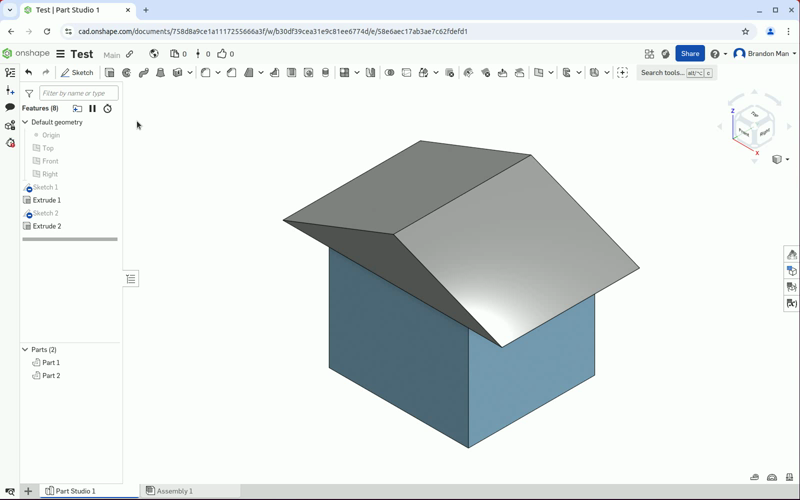
mouse_move(73, 189)
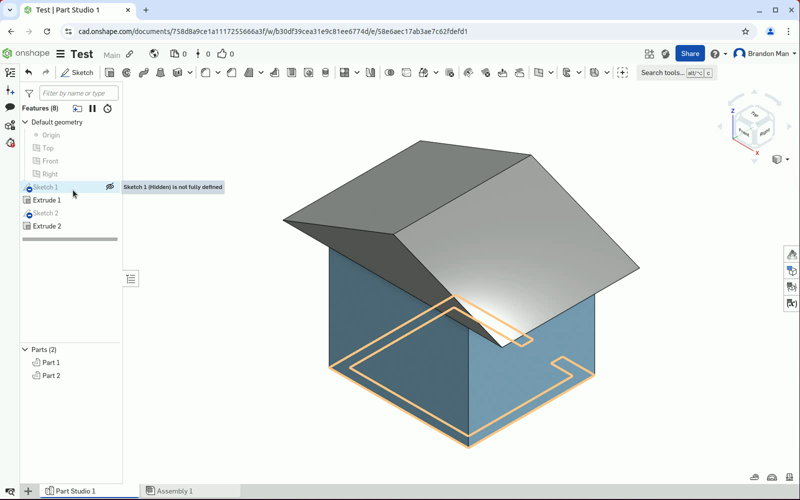
click(73, 189)